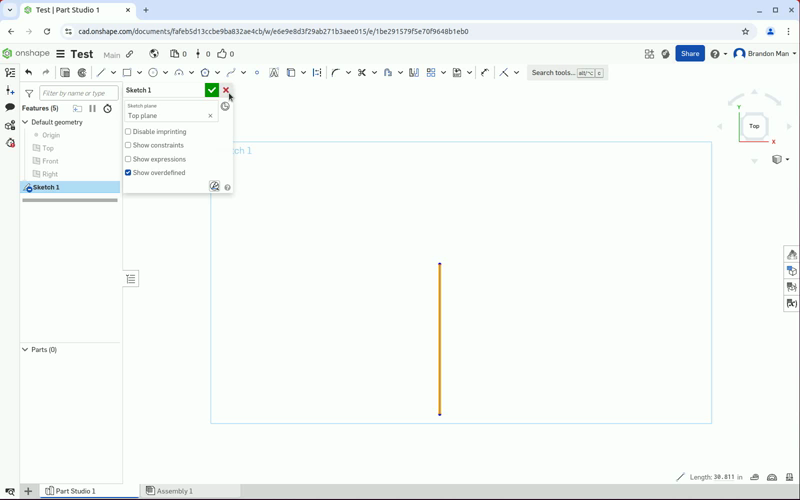
key(shift+h)
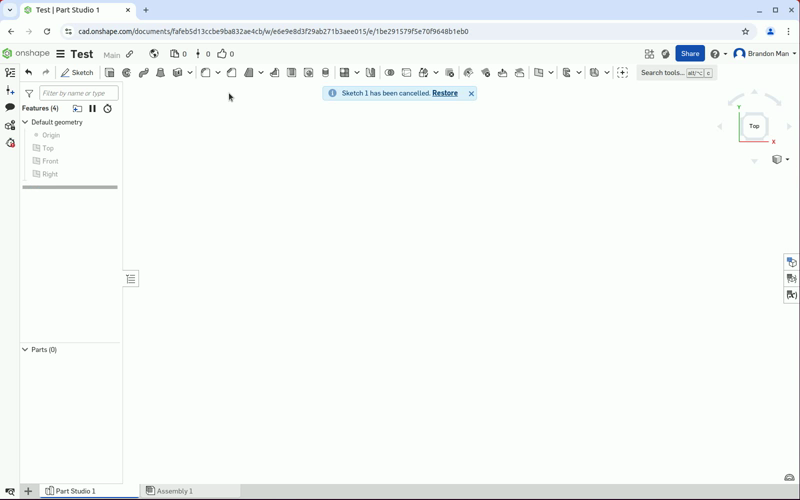
mouse_move(73, 352)
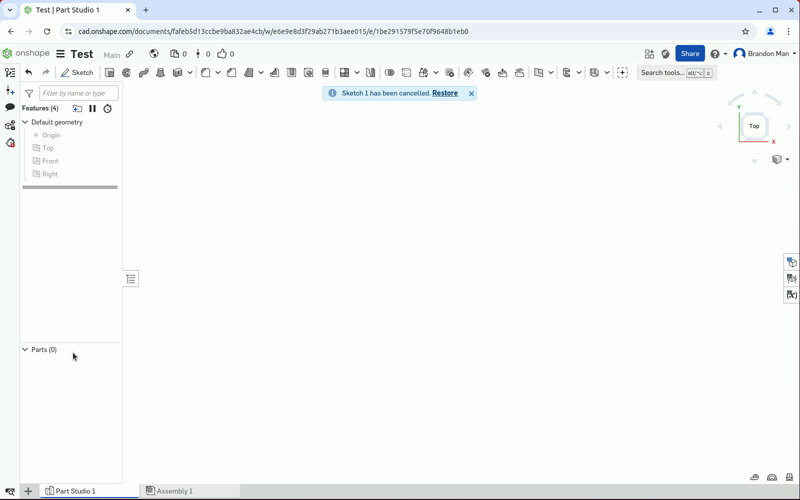
key(y)
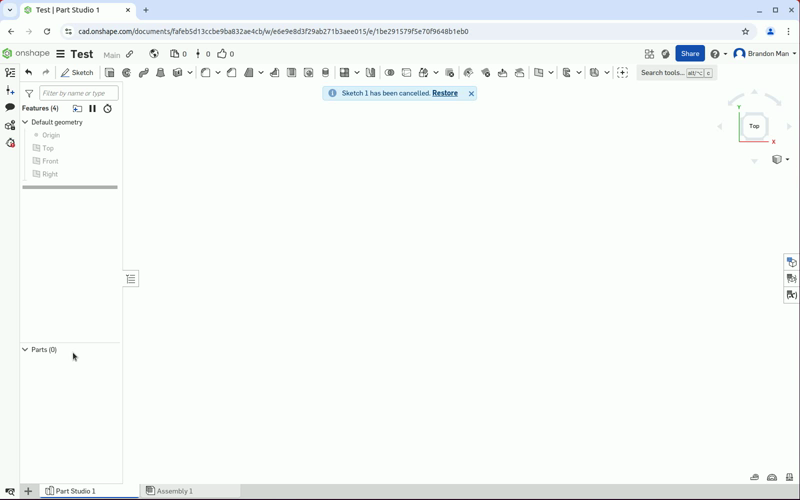
key(shift+p)
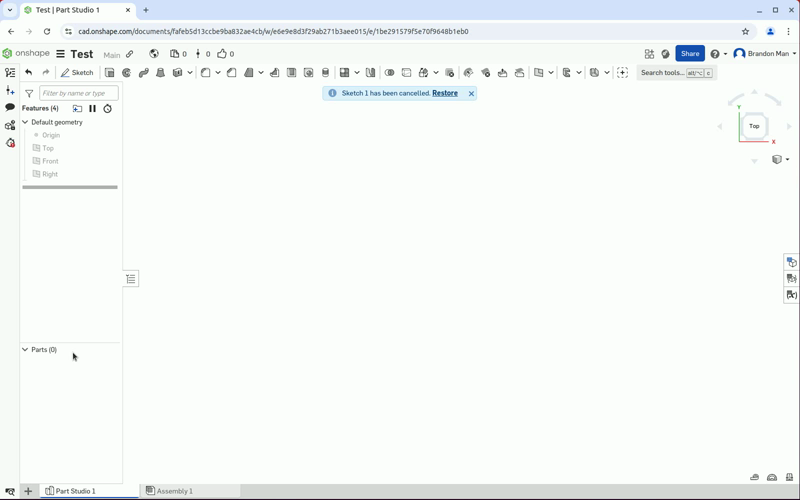
key(space)
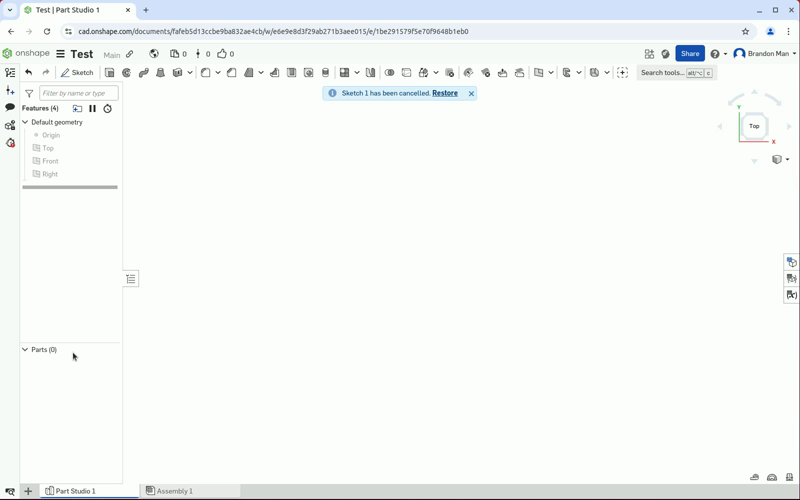
key_down(shift)
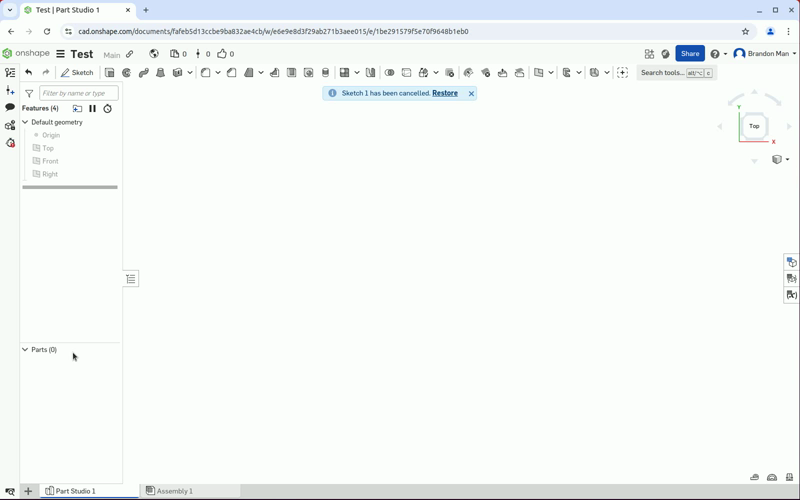
key(up)
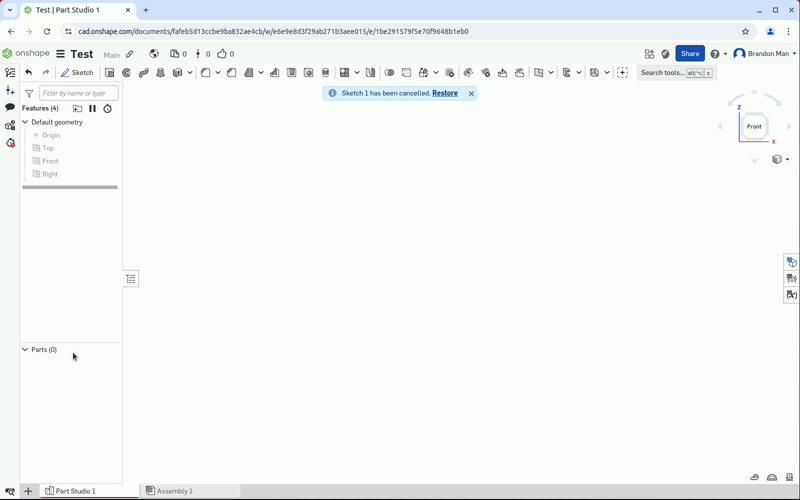
key_up(shift)
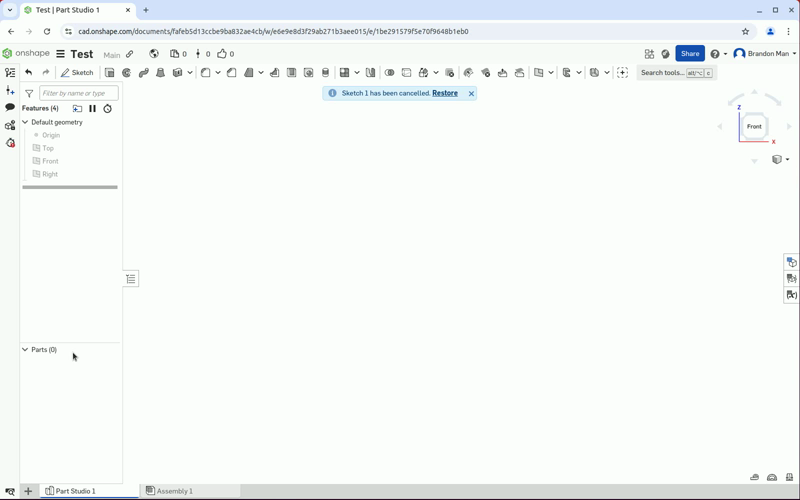
mouse_move(73, 352)
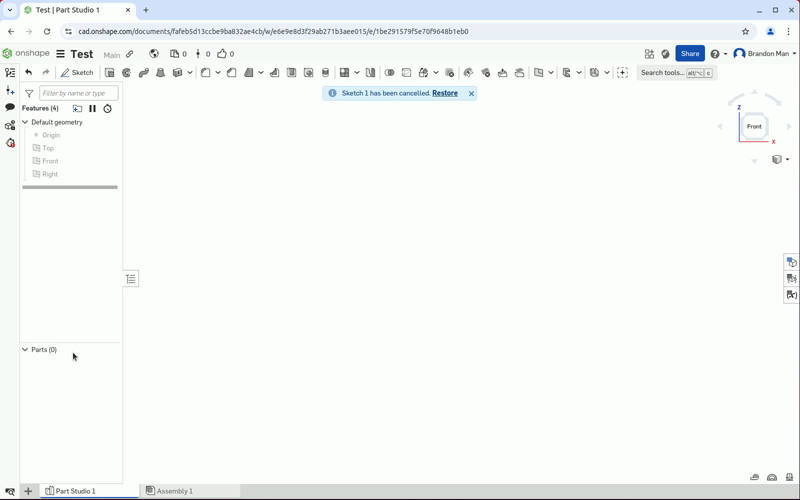
key(shift+y)
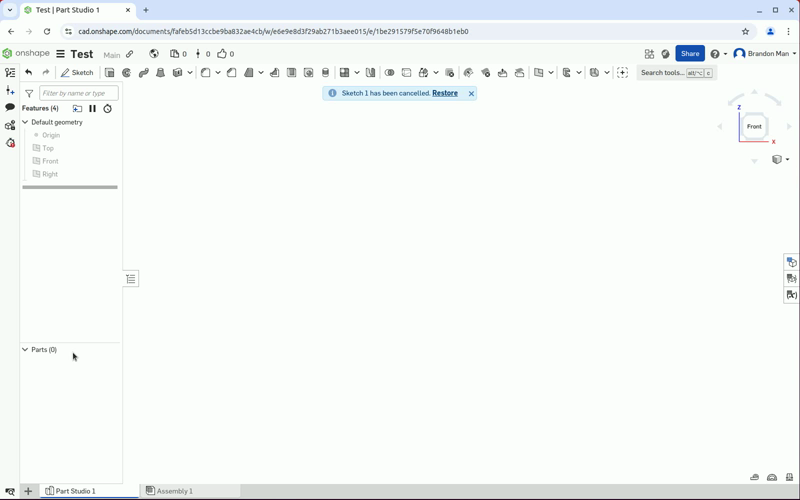
key(shift+s)
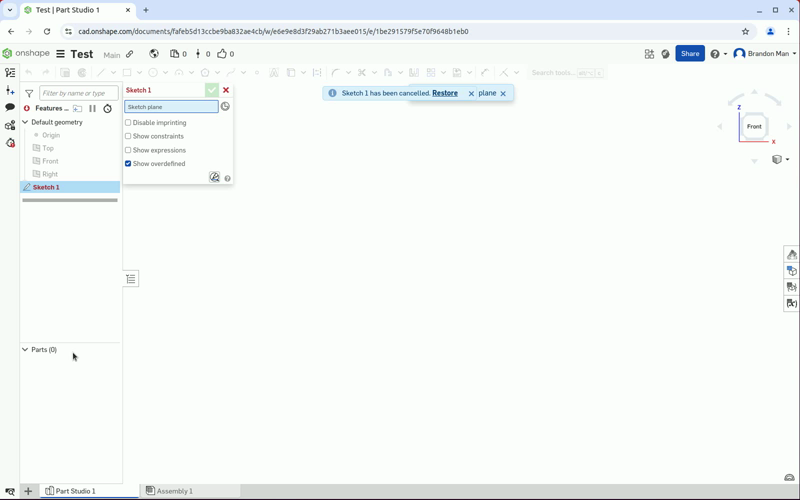
mouse_move(73, 163)
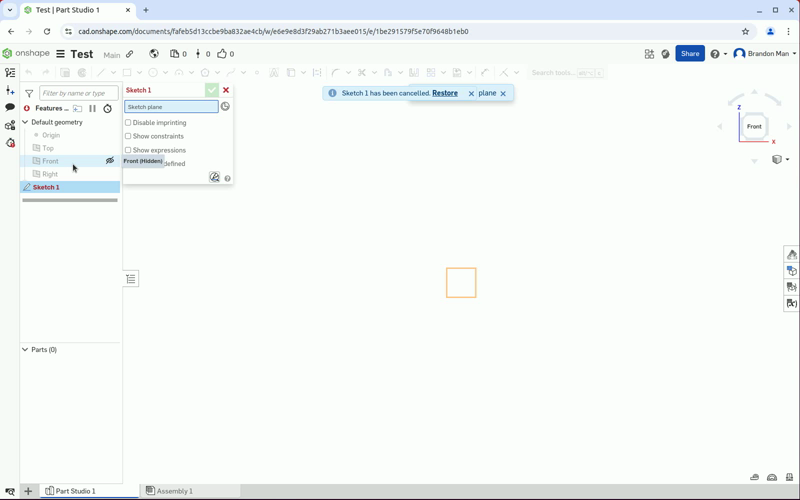
click(73, 163)
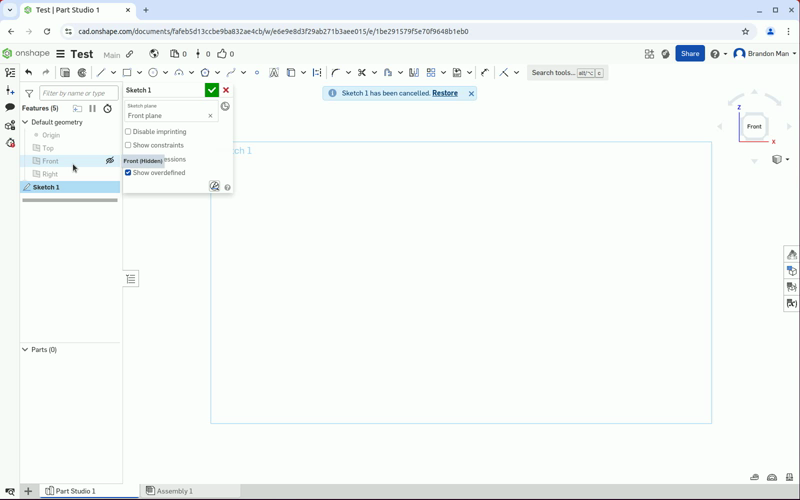
mouse_move(73, 352)
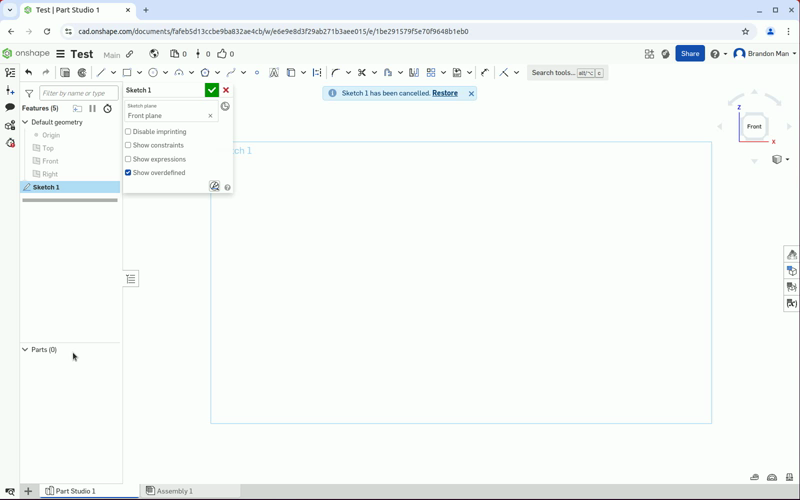
key(y)
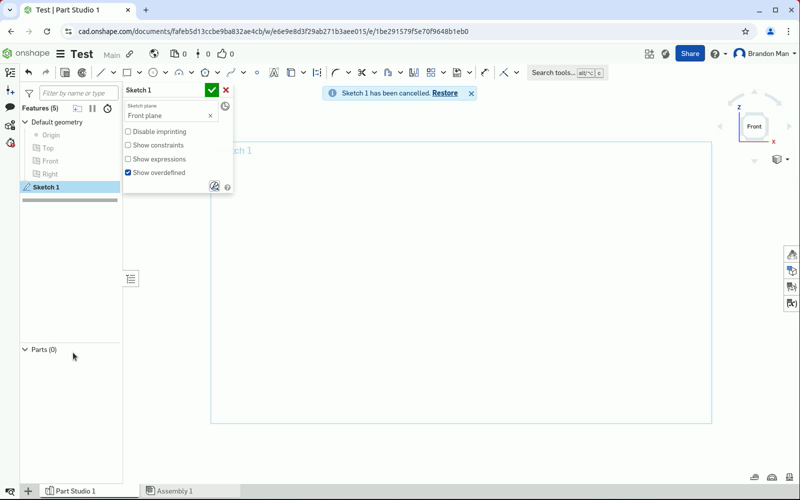
key(c)
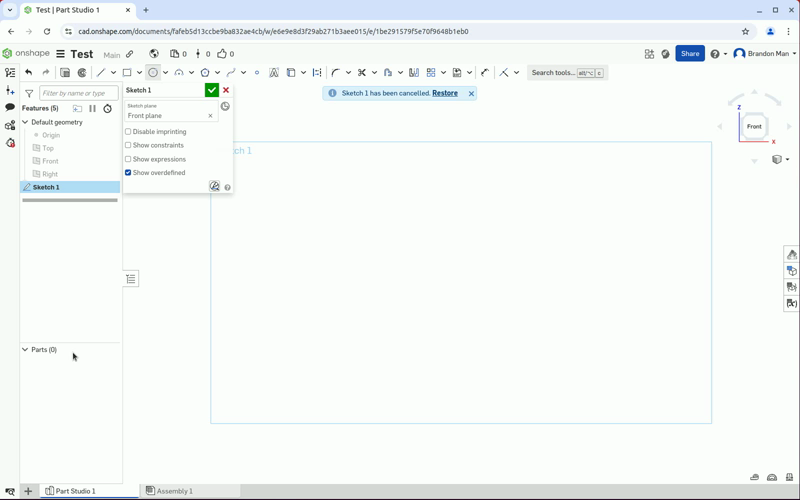
key_down(shift)
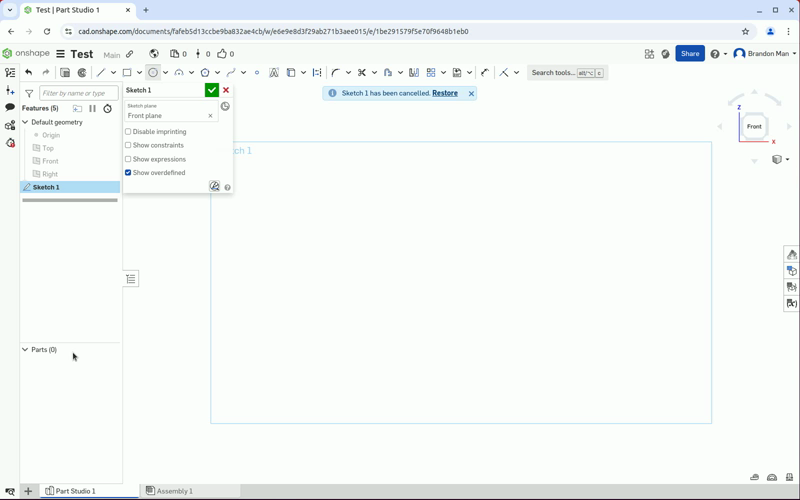
mouse_move(461, 282)
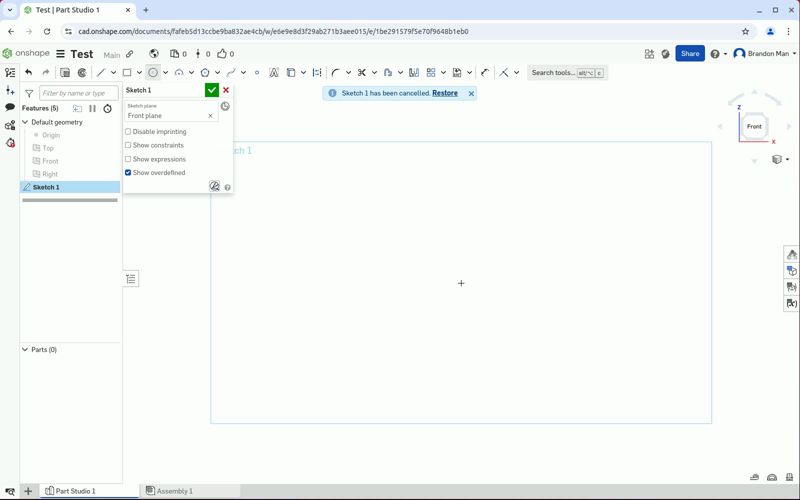
click(461, 282)
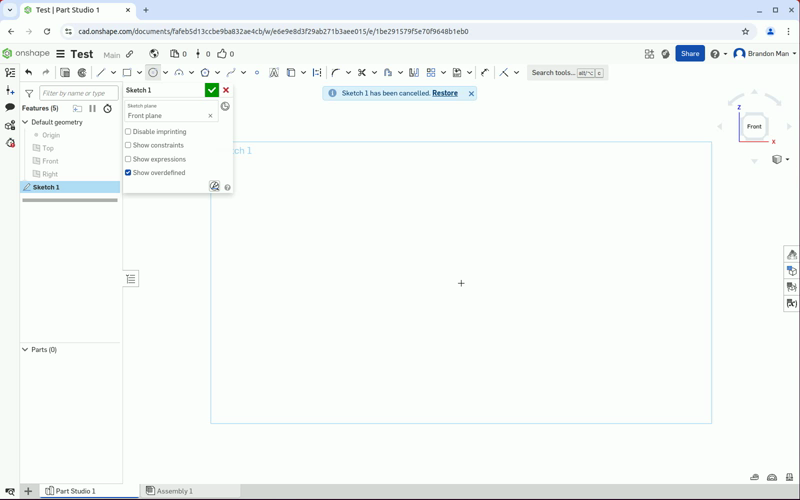
key_up(shift)
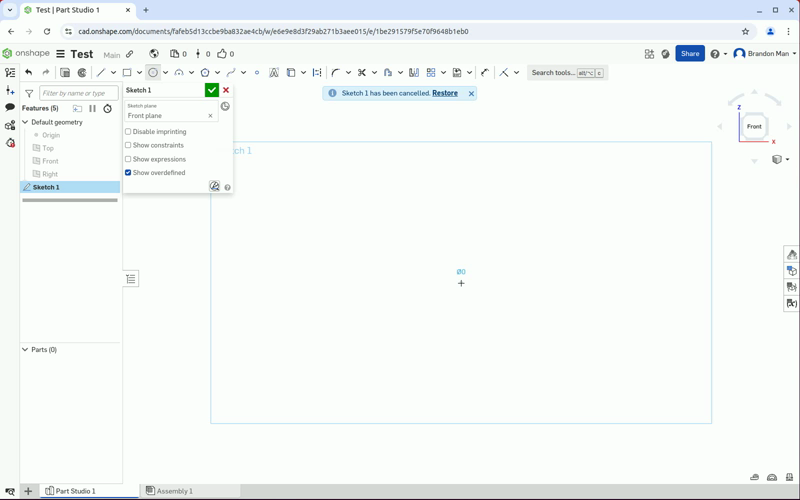
mouse_move(494, 282)
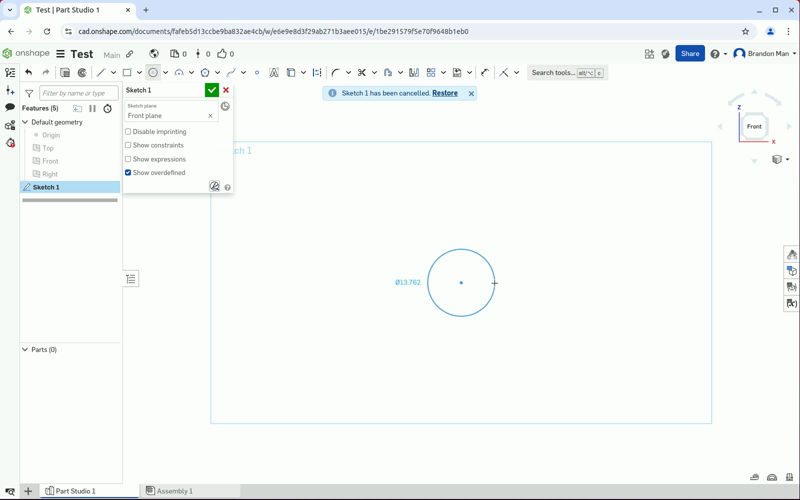
click(494, 282)
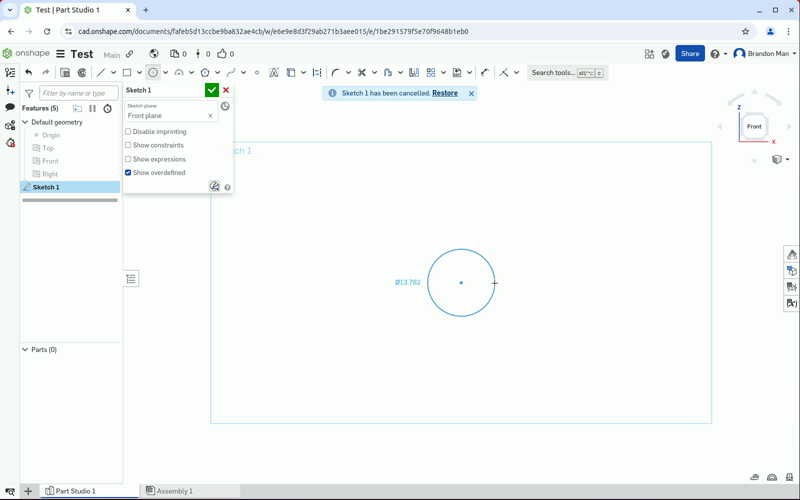
key(esc)
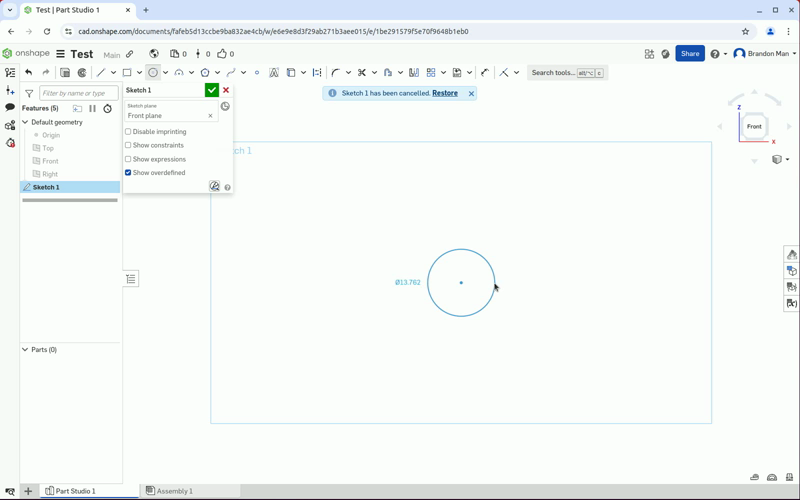
key(c)
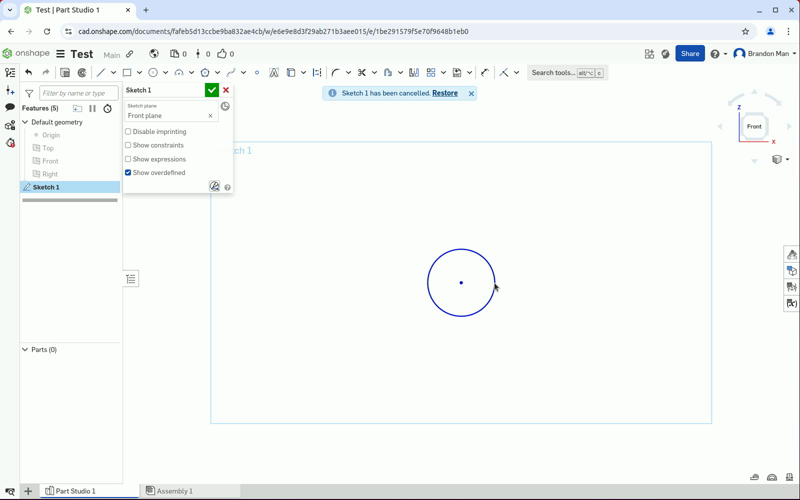
key_down(shift)
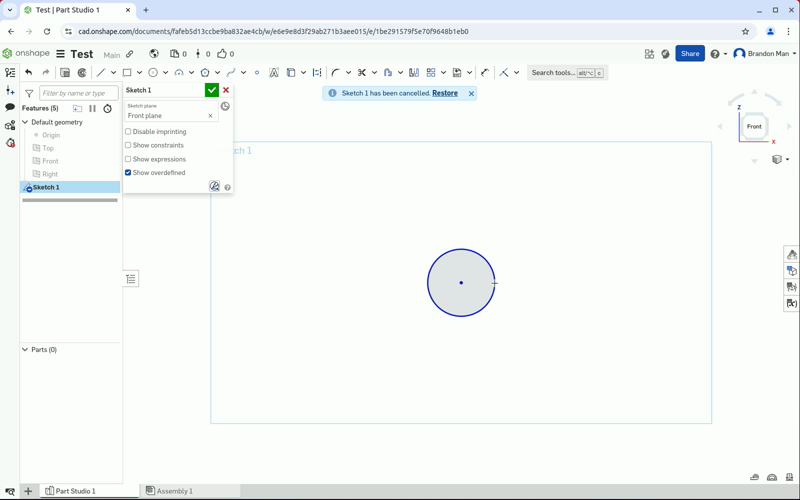
mouse_move(461, 282)
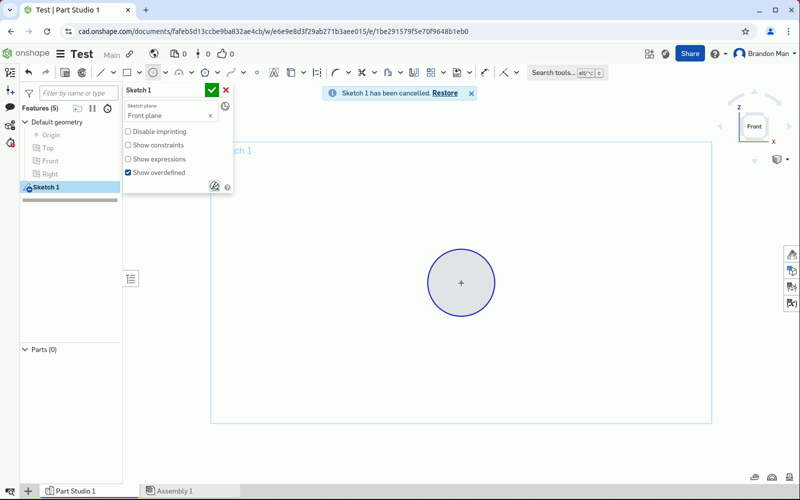
click(461, 282)
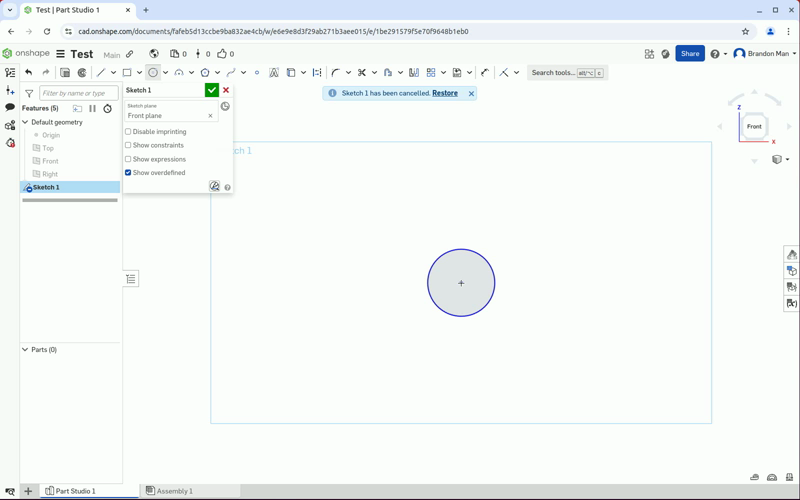
key_up(shift)
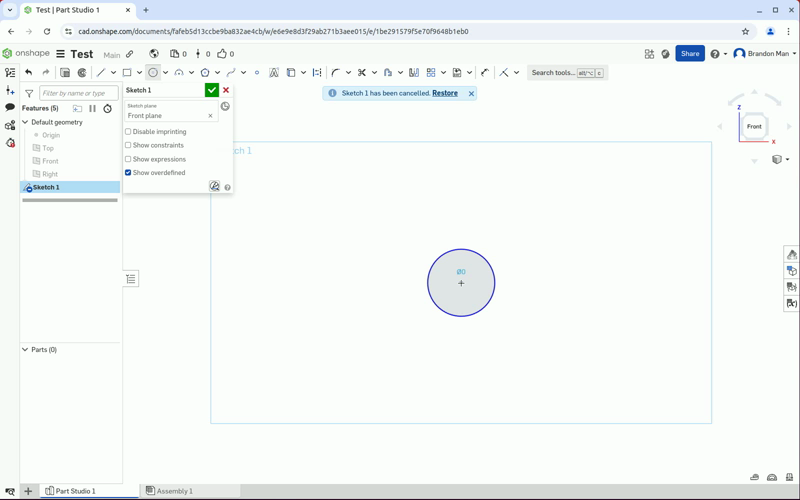
mouse_move(477, 282)
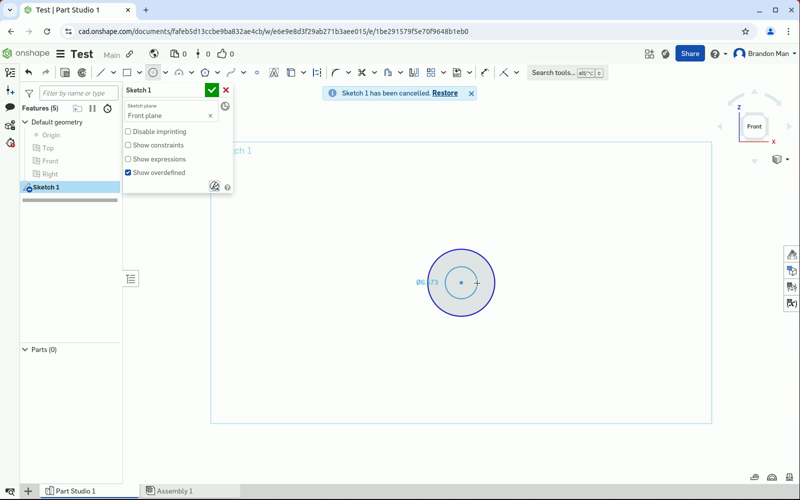
click(477, 282)
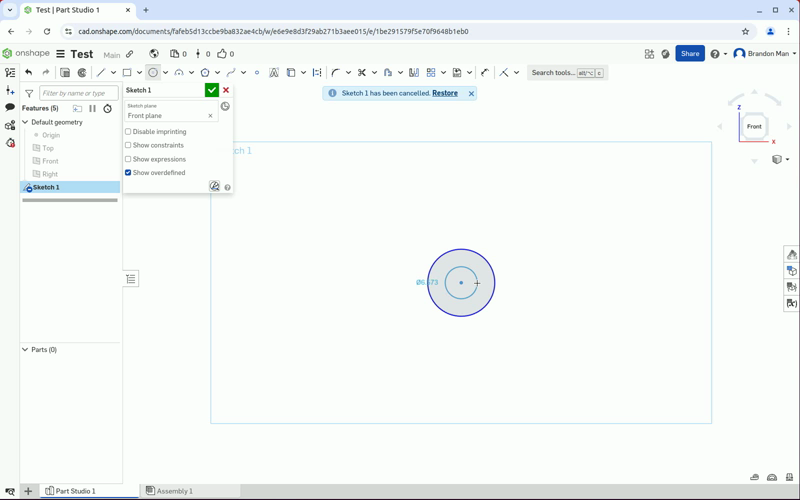
key(esc)
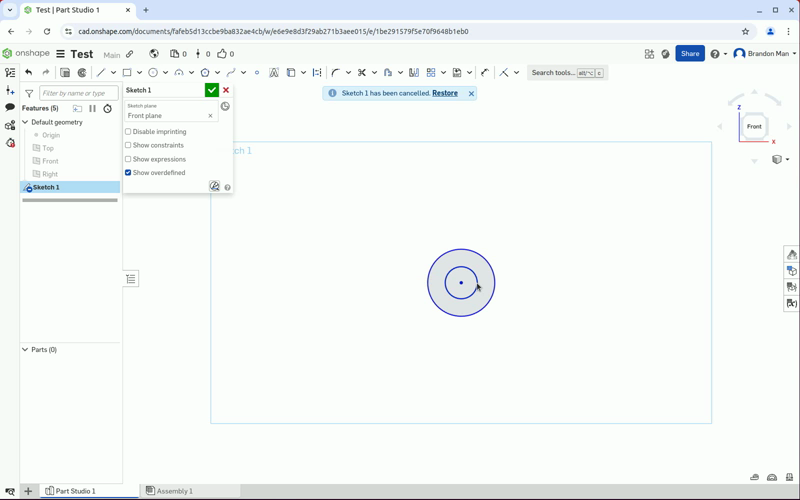
mouse_move(440, 284)
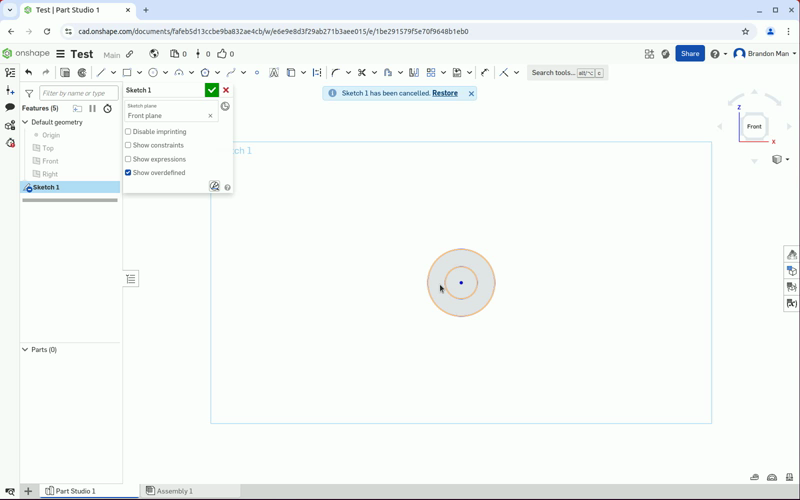
click(440, 284)
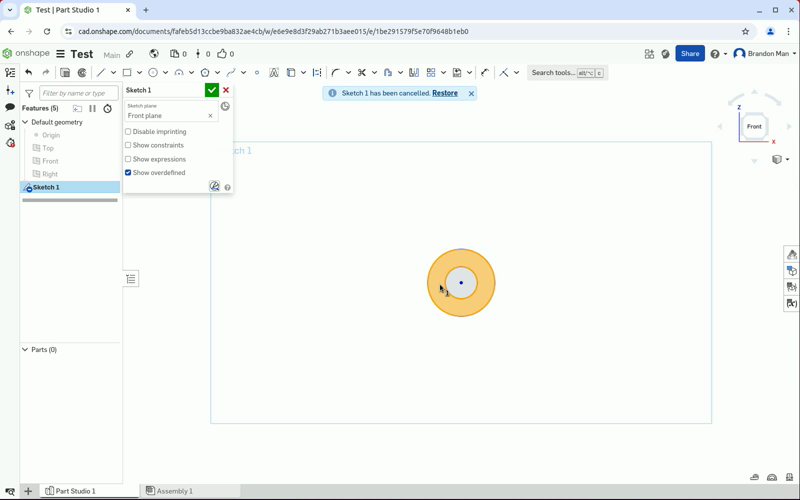
mouse_move(73, 352)
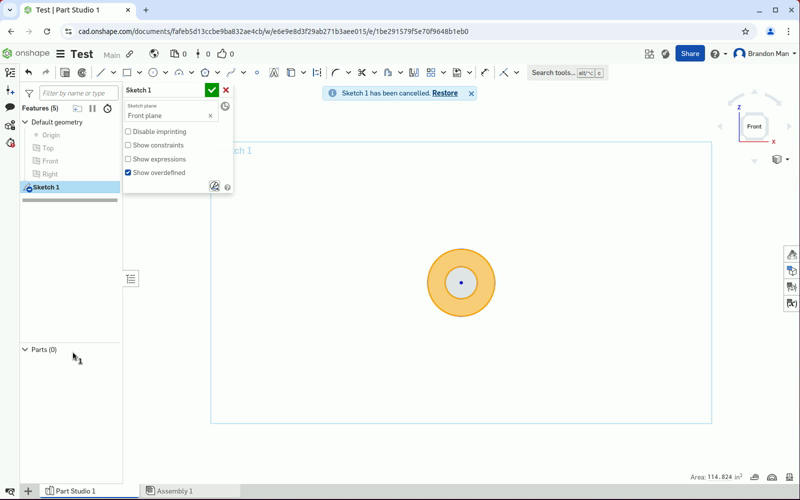
key(shift+y)
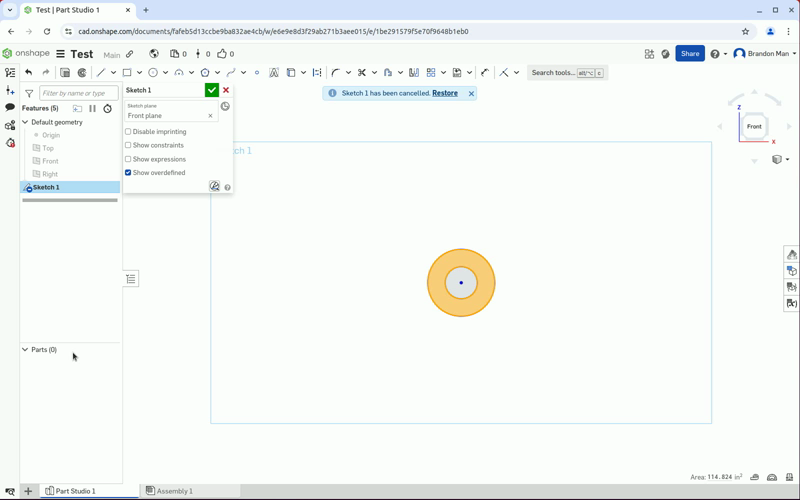
key(shift+e)
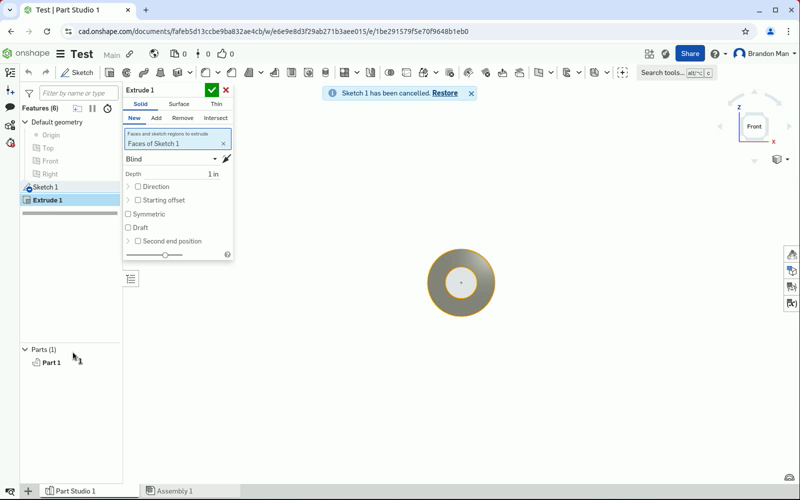
mouse_move(143, 106)
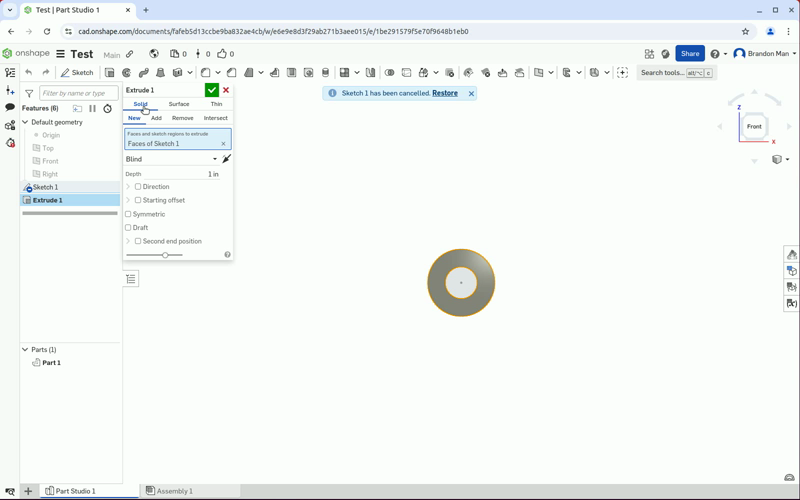
click(143, 106)
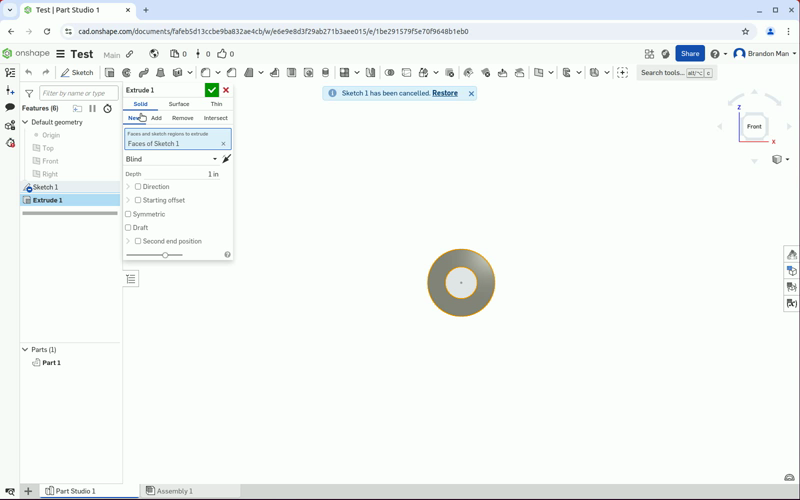
mouse_move(137, 120)
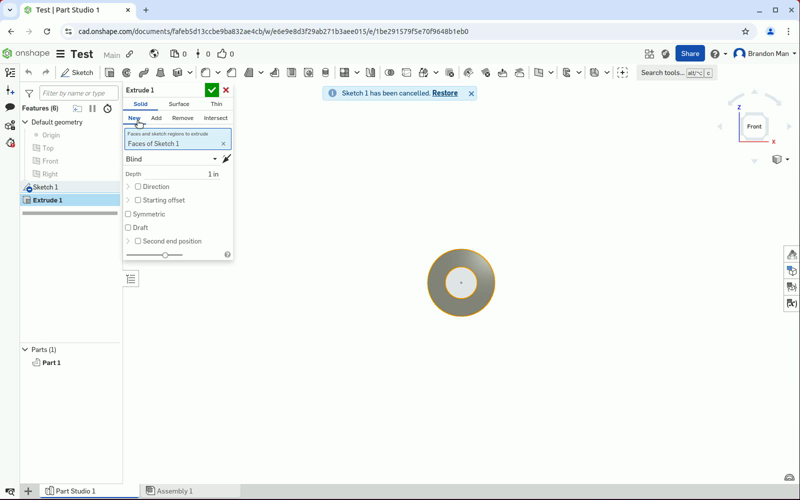
click(137, 120)
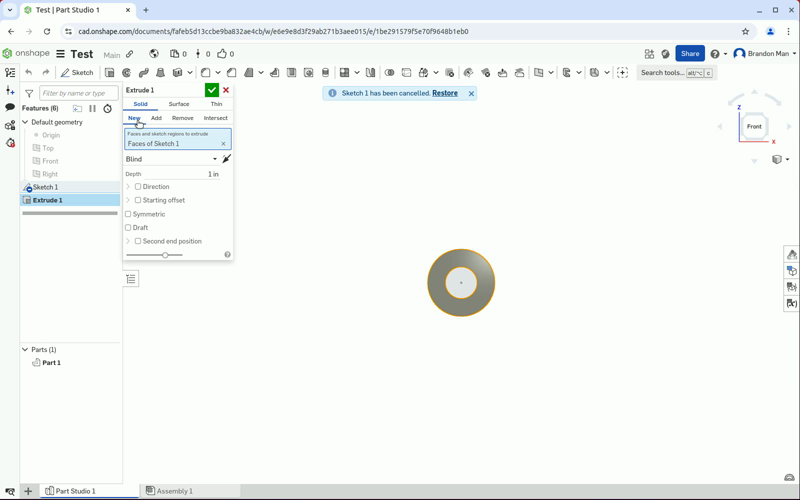
key(tab, 4)
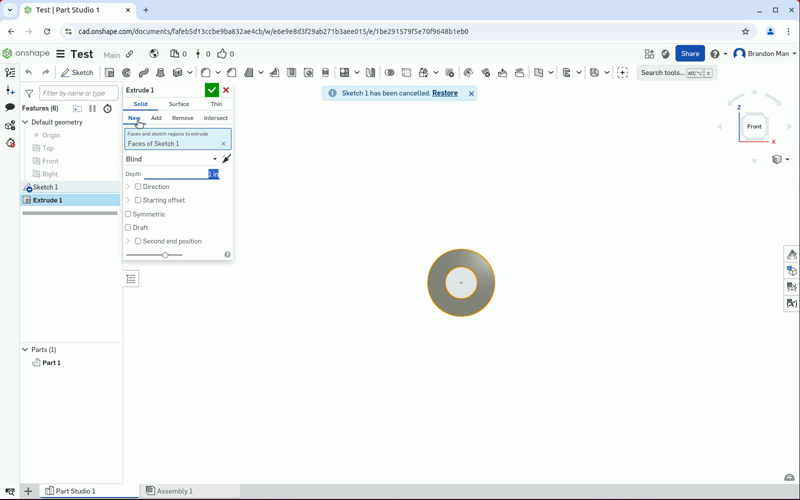
text(15.405)
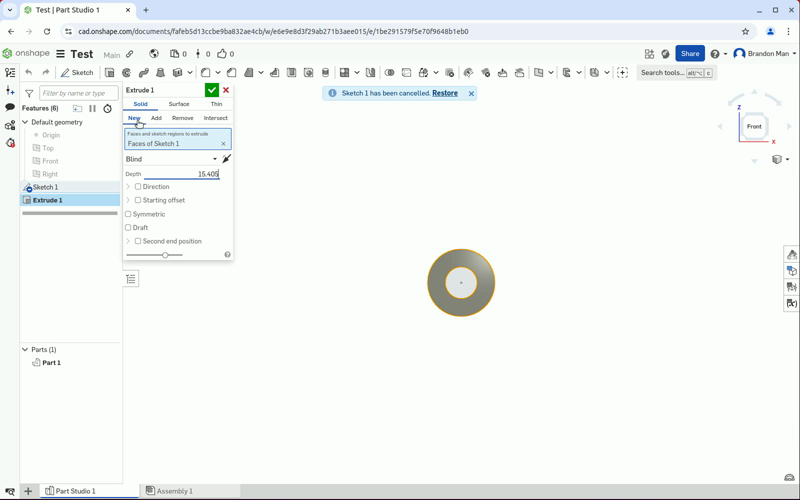
key(enter)
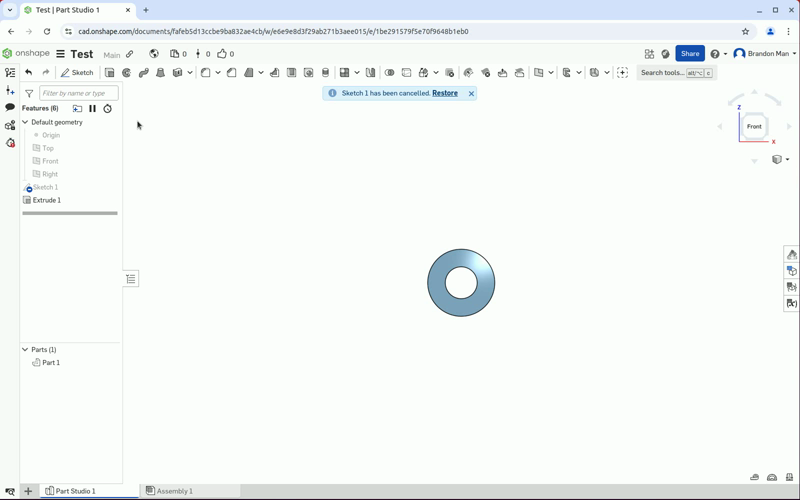
key(shift+h)
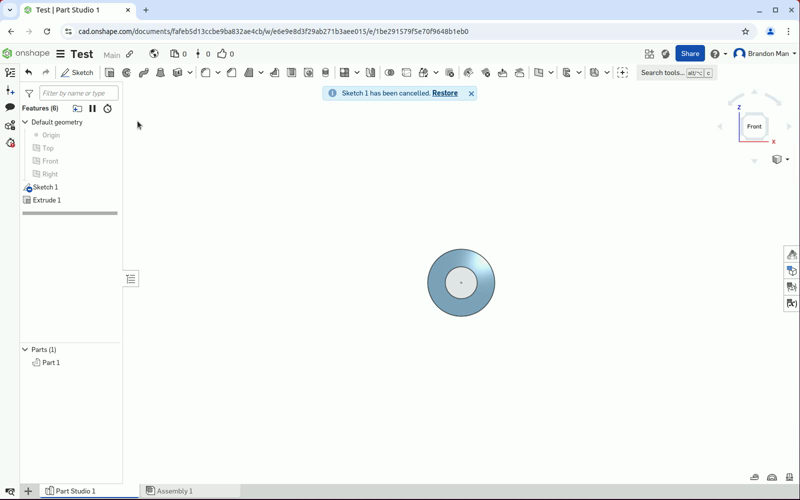
key(shift+h)
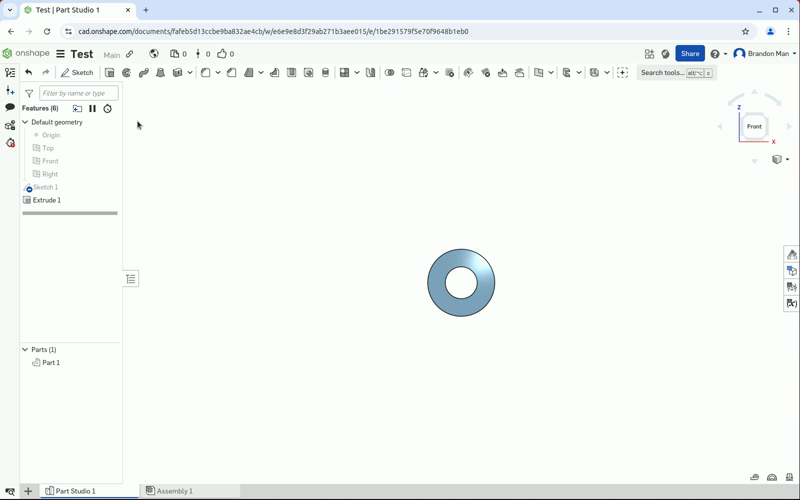
mouse_move(73, 189)
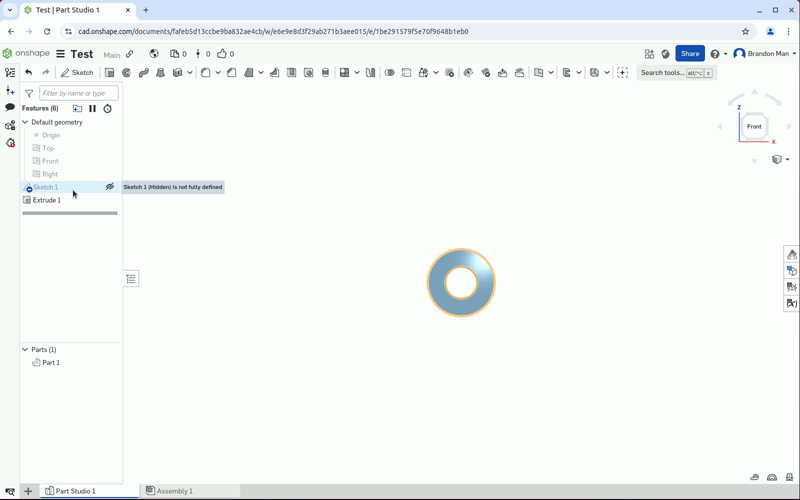
click(73, 189)
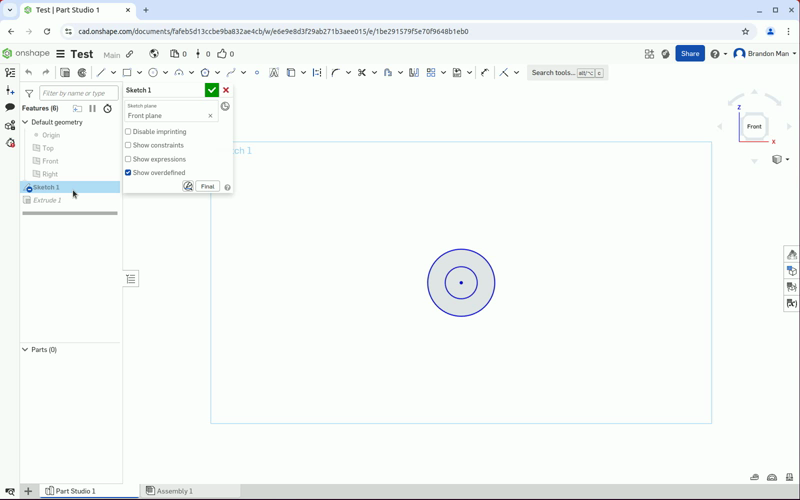
mouse_move(229, 92)
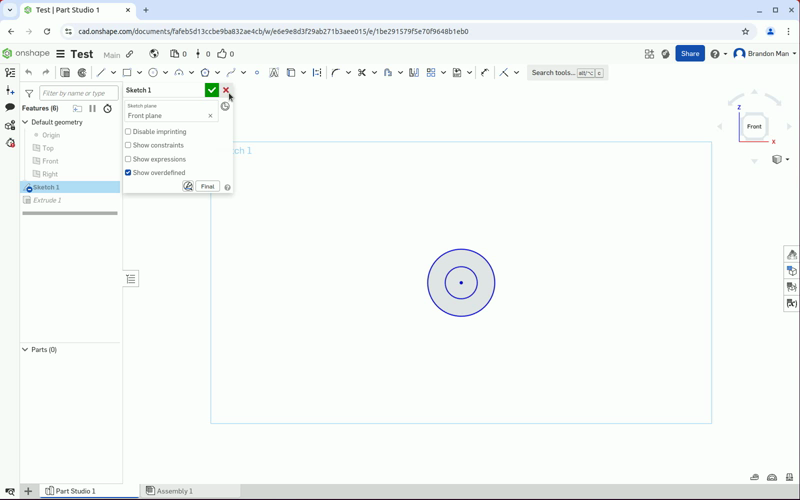
click(229, 92)
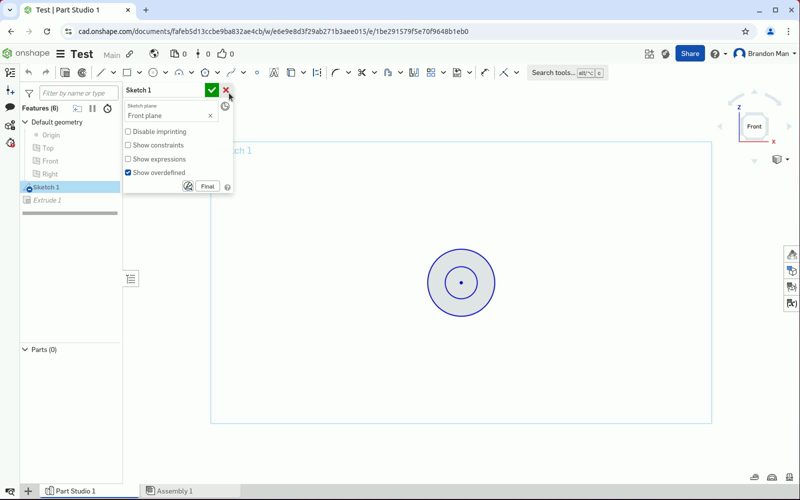
key(shift+s)
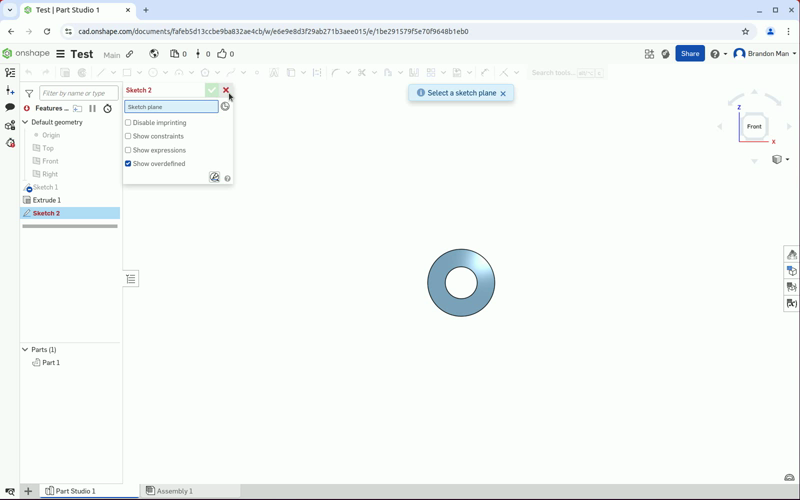
mouse_move(73, 163)
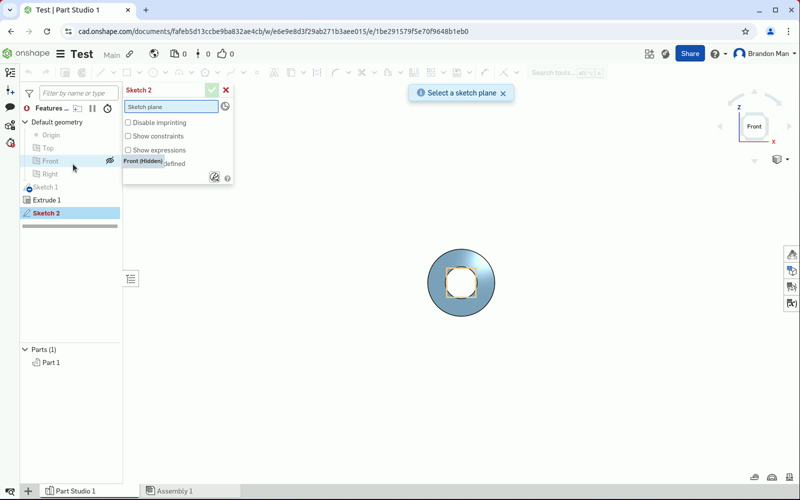
click(73, 163)
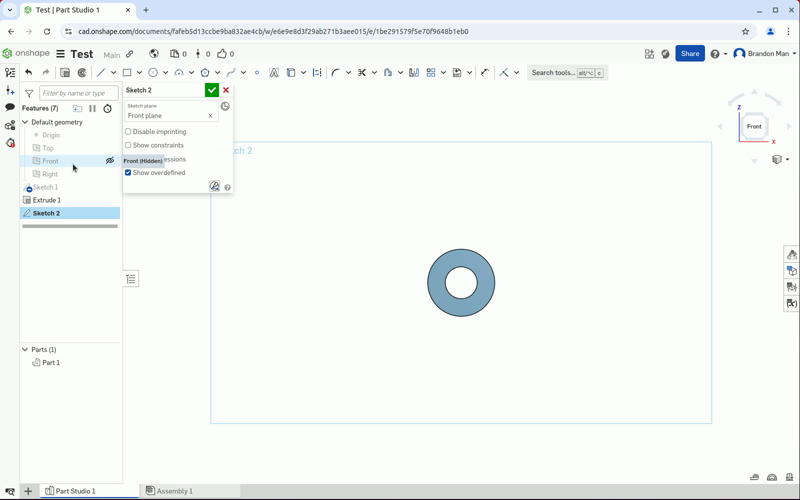
mouse_move(73, 352)
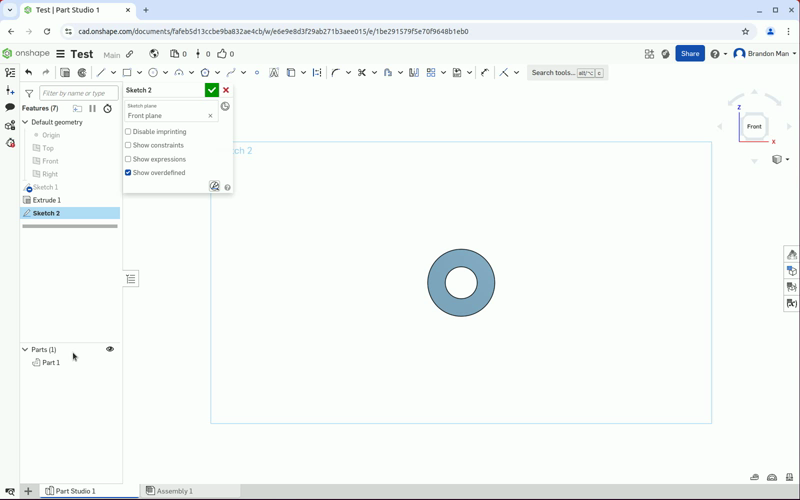
key(y)
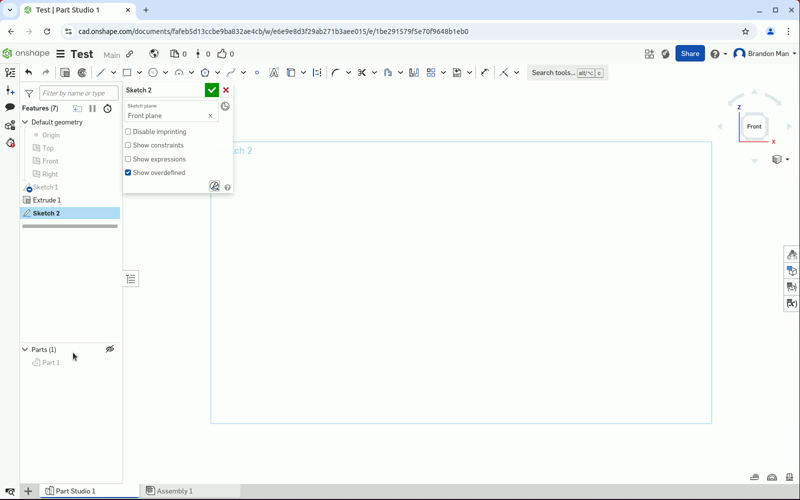
key(c)
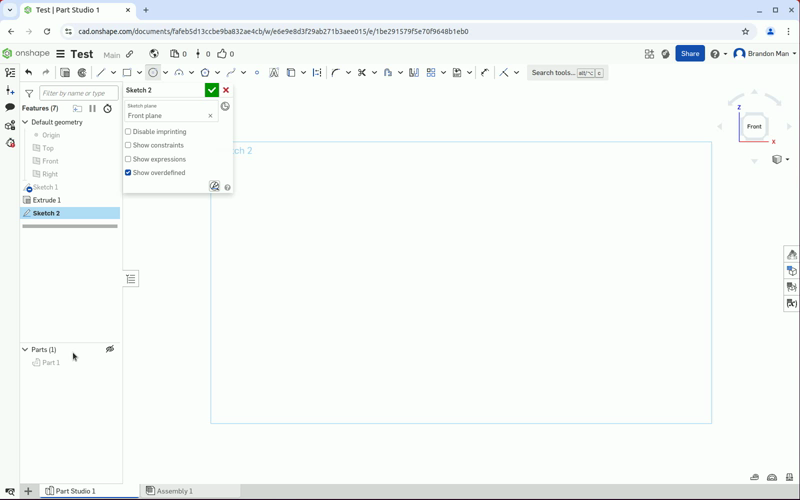
key_down(shift)
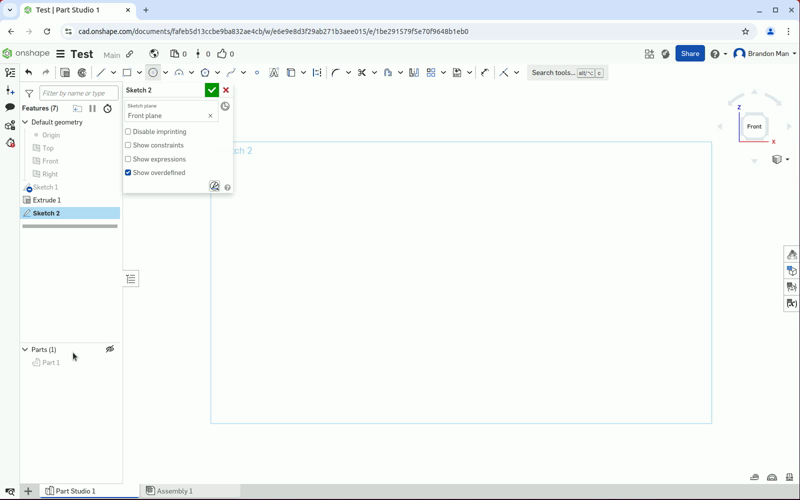
mouse_move(461, 282)
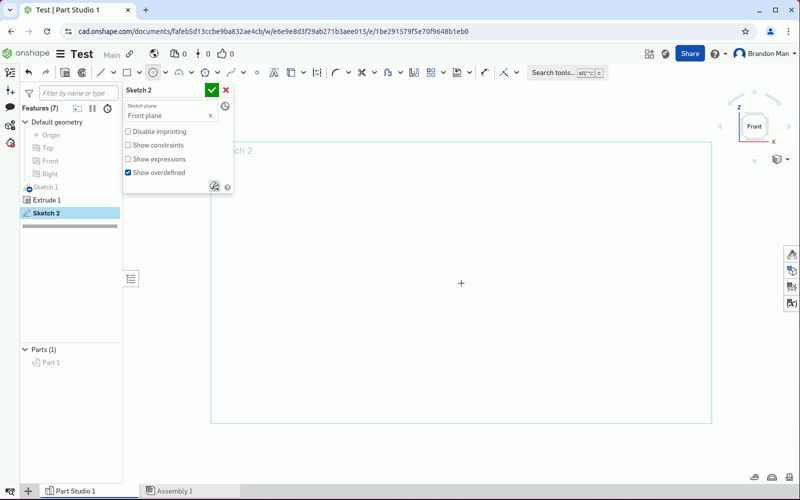
click(461, 282)
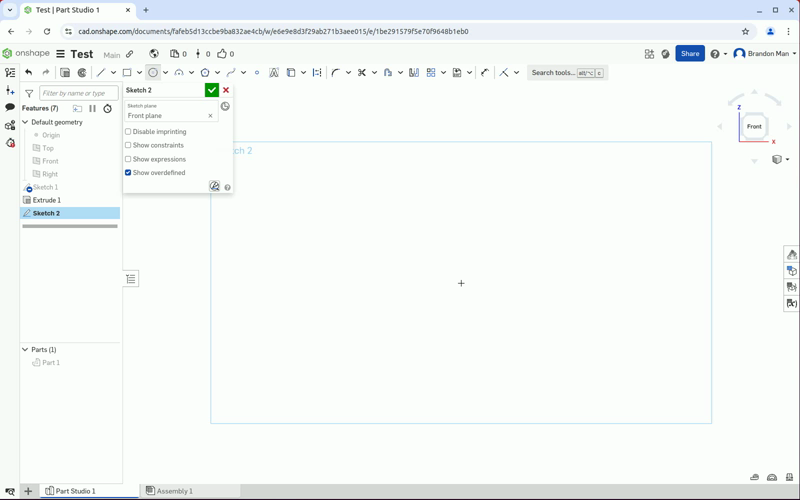
key_up(shift)
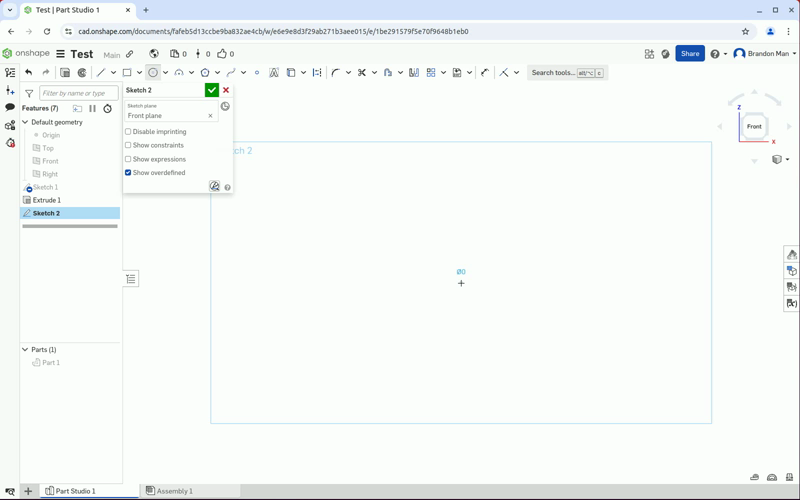
mouse_move(494, 282)
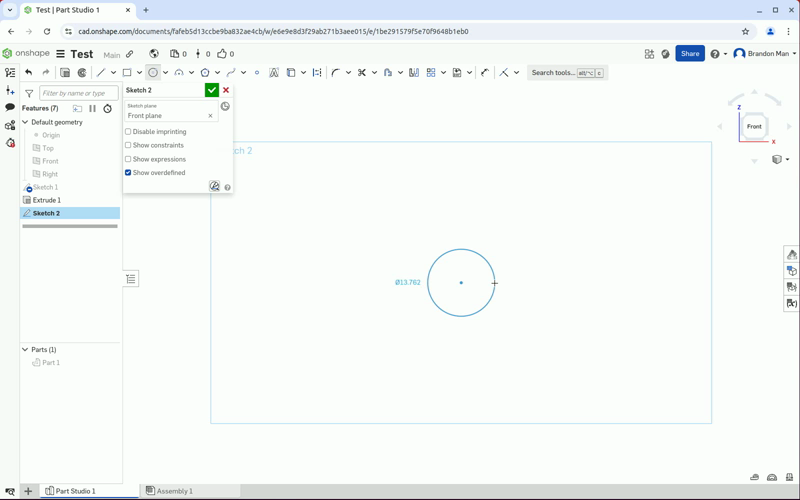
click(494, 282)
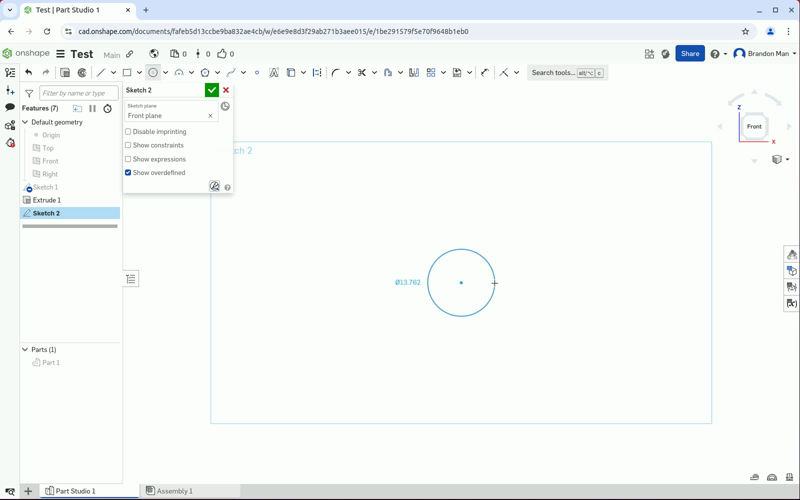
key(esc)
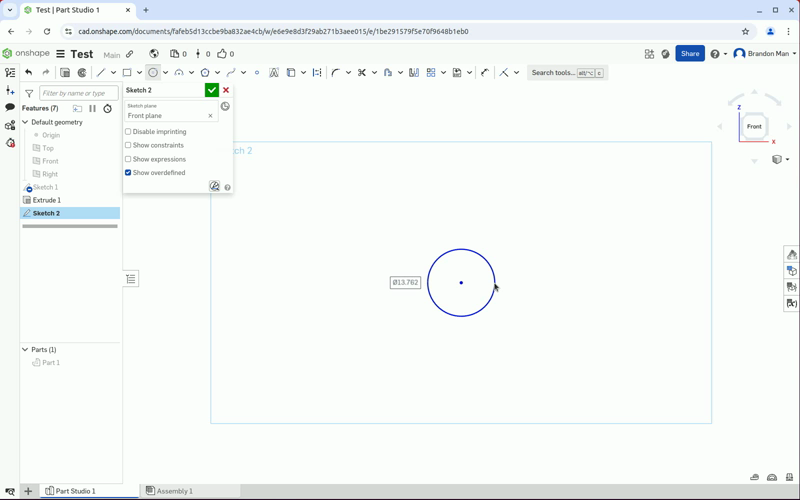
key(c)
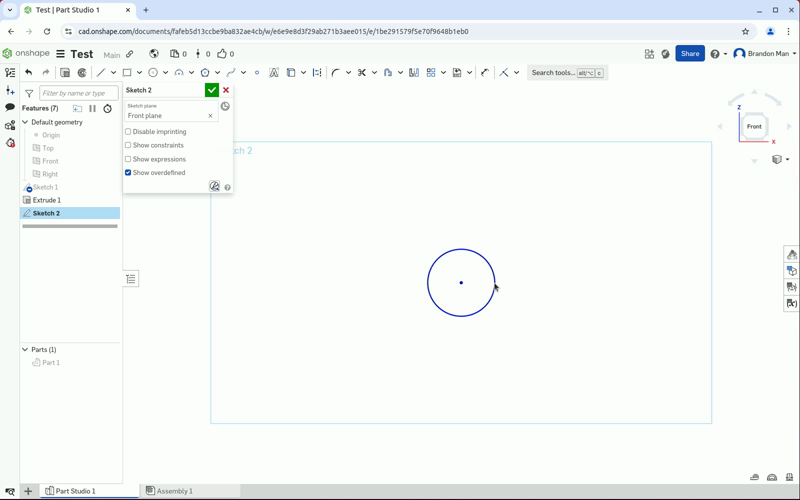
key_down(shift)
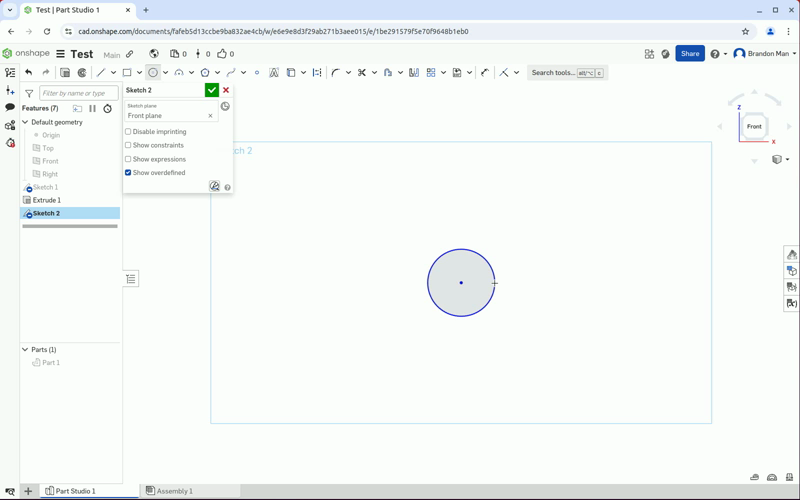
mouse_move(461, 282)
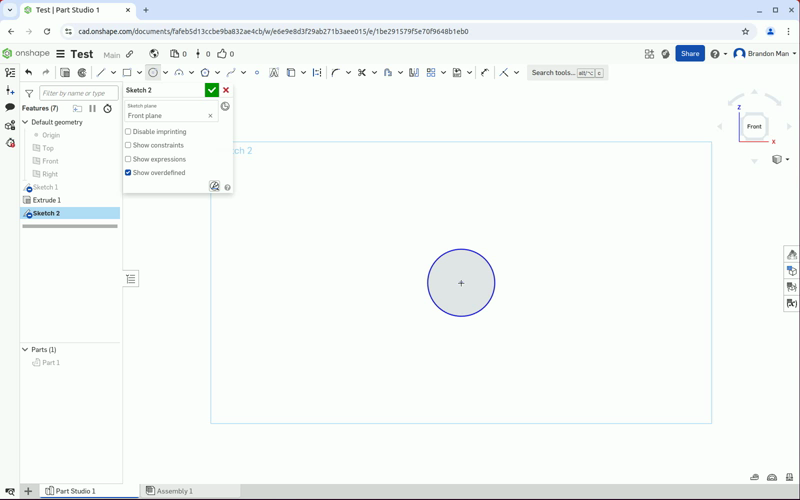
click(461, 282)
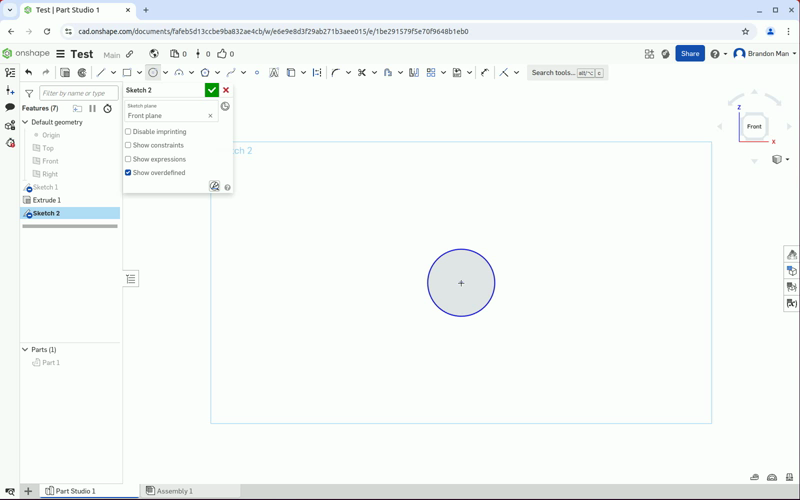
key_up(shift)
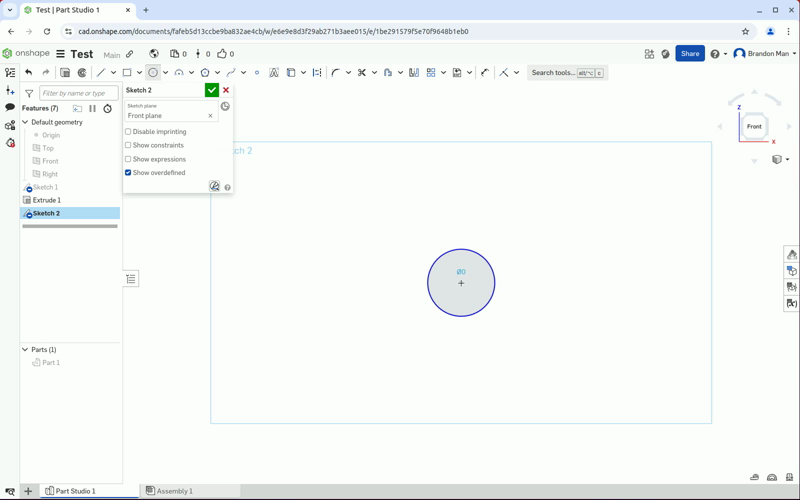
mouse_move(482, 282)
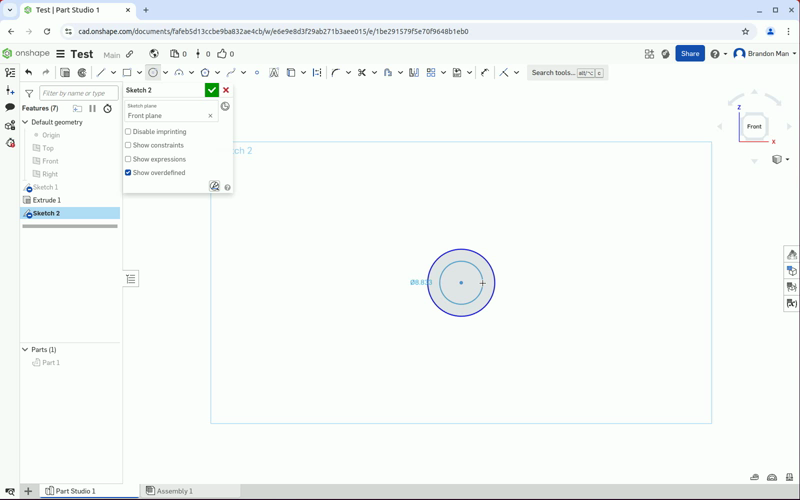
click(482, 282)
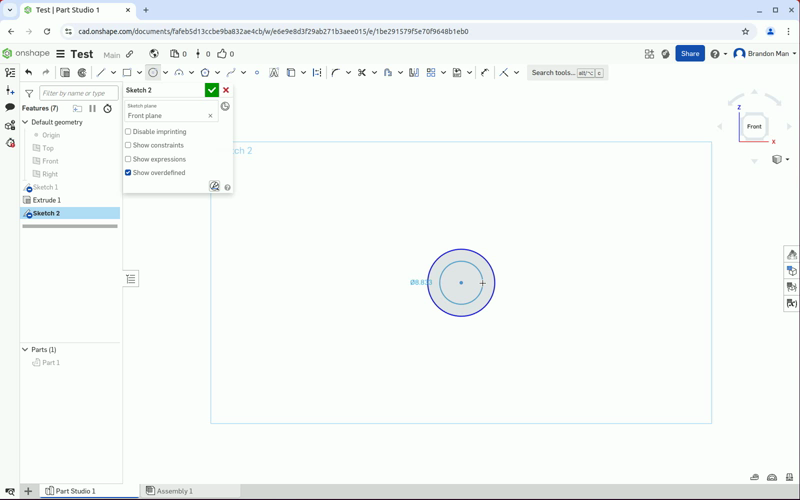
key(esc)
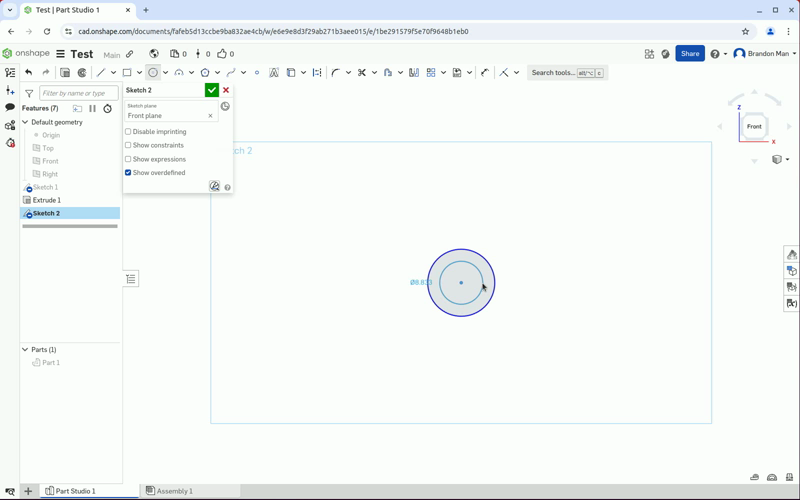
mouse_move(441, 299)
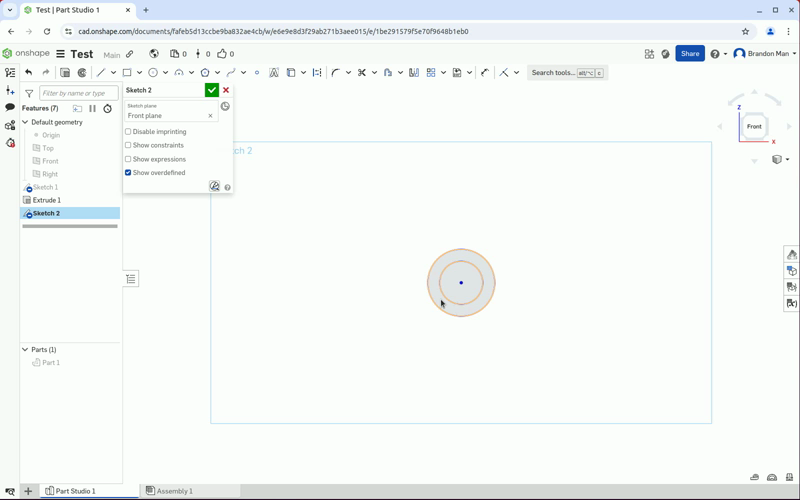
click(441, 299)
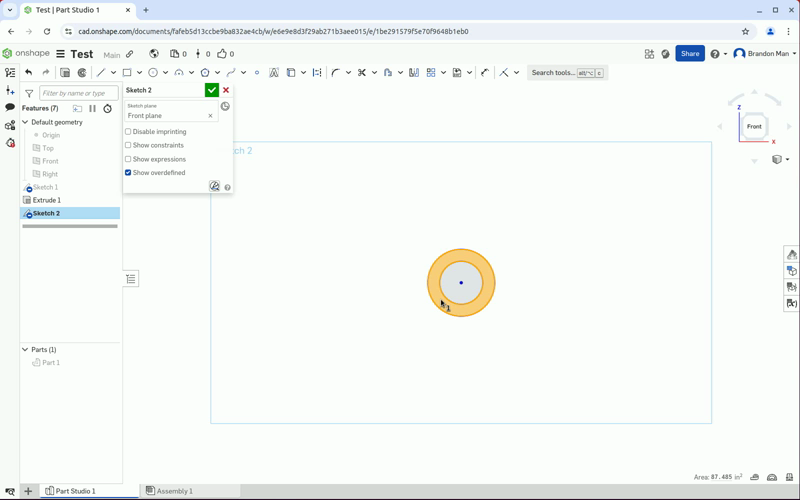
mouse_move(73, 352)
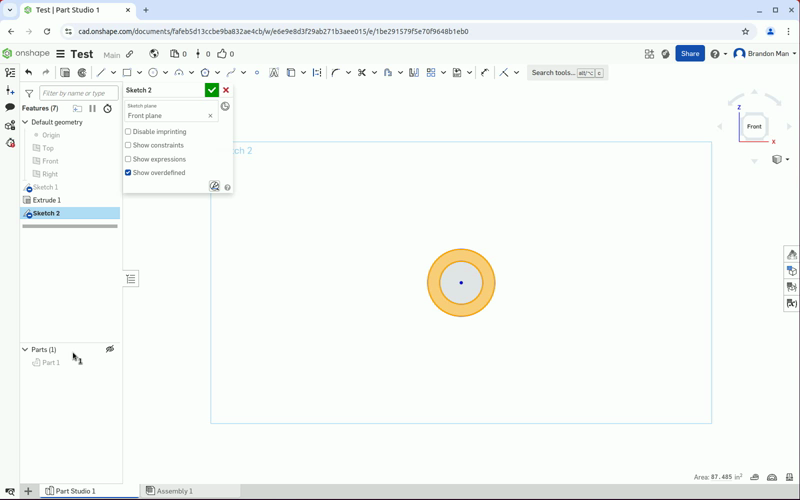
key(shift+y)
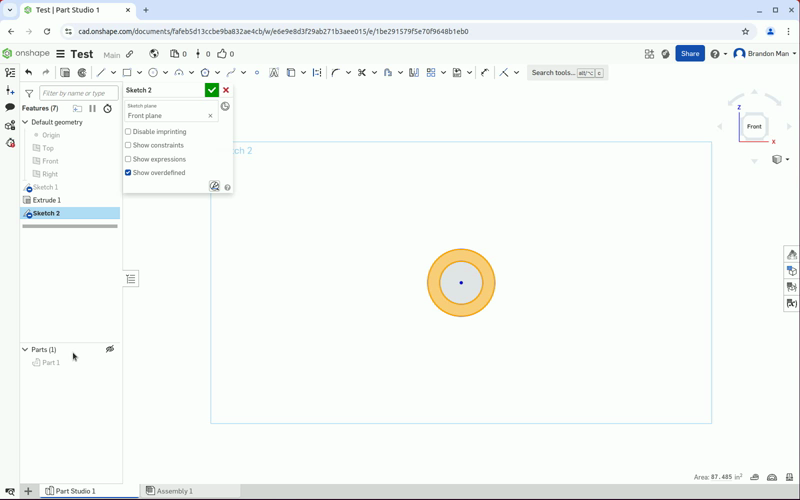
key(shift+e)
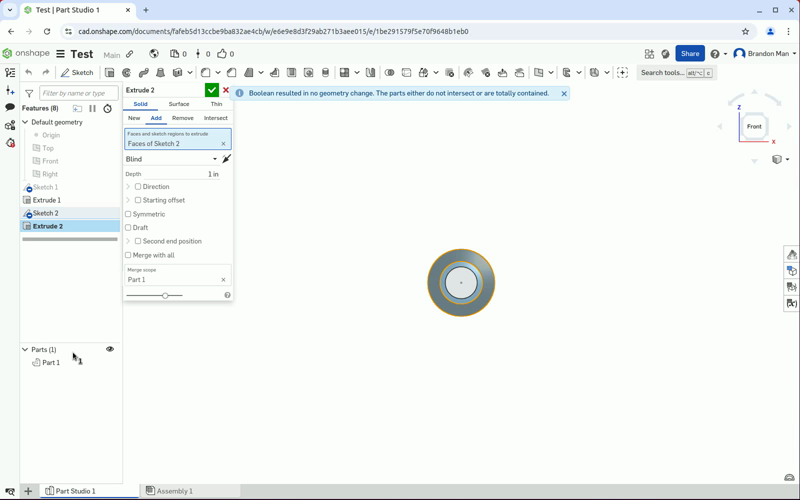
mouse_move(143, 106)
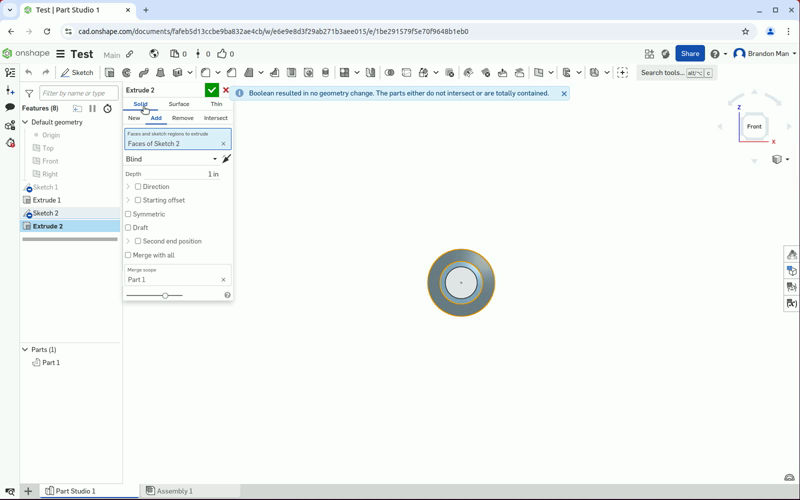
click(143, 106)
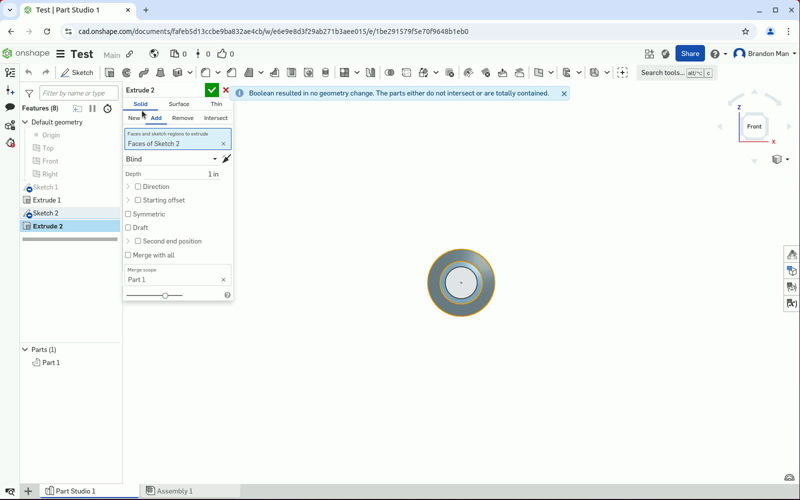
mouse_move(137, 120)
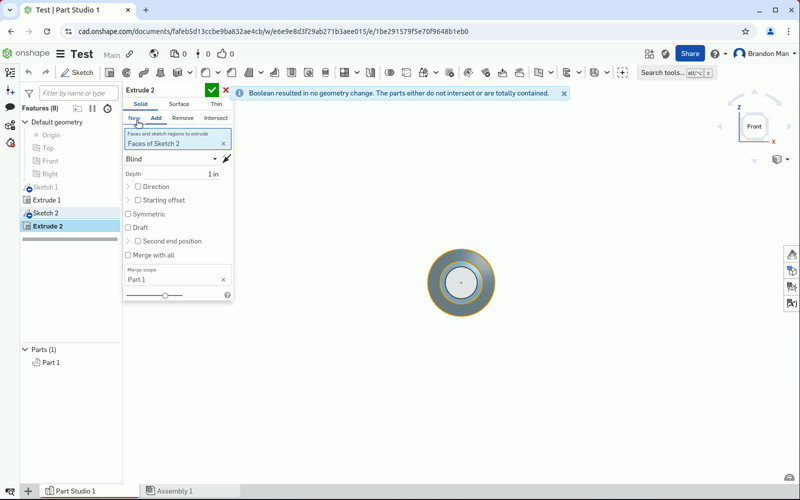
click(137, 120)
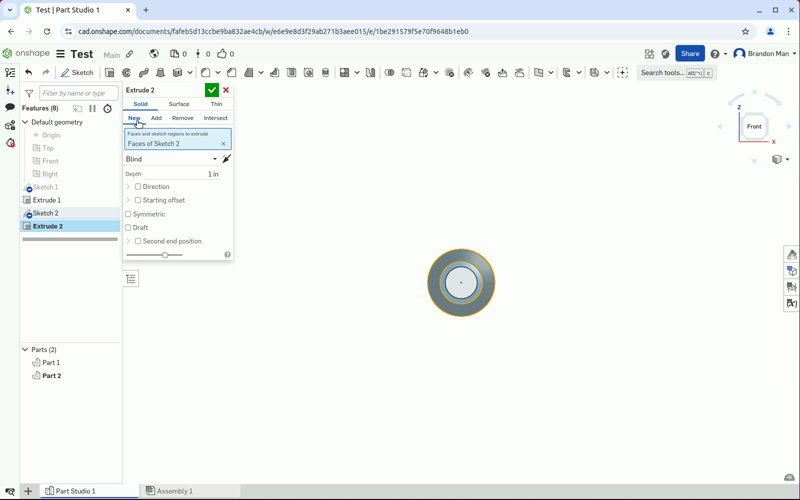
key(tab, 4)
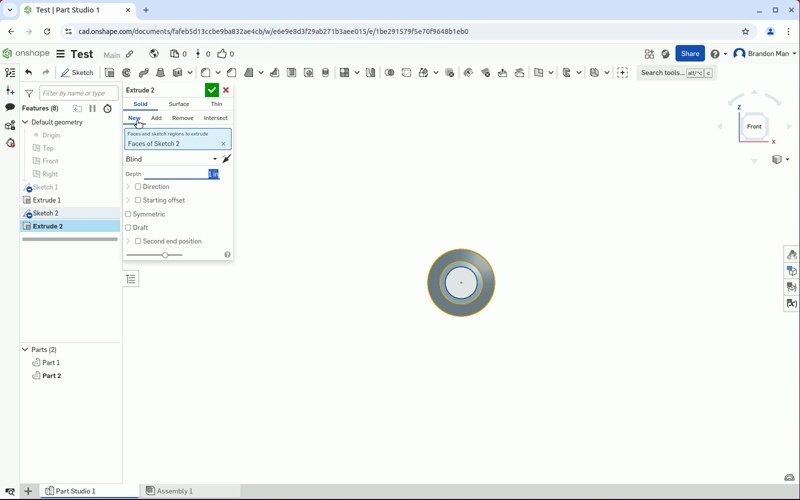
text(-23.108)
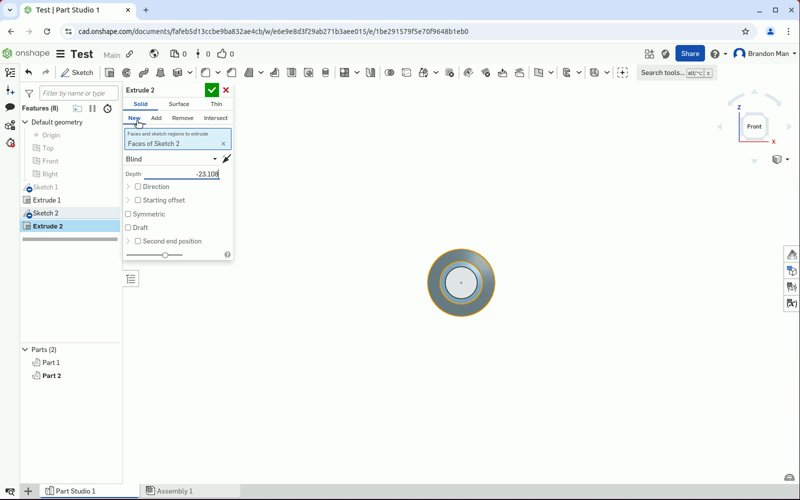
key(enter)
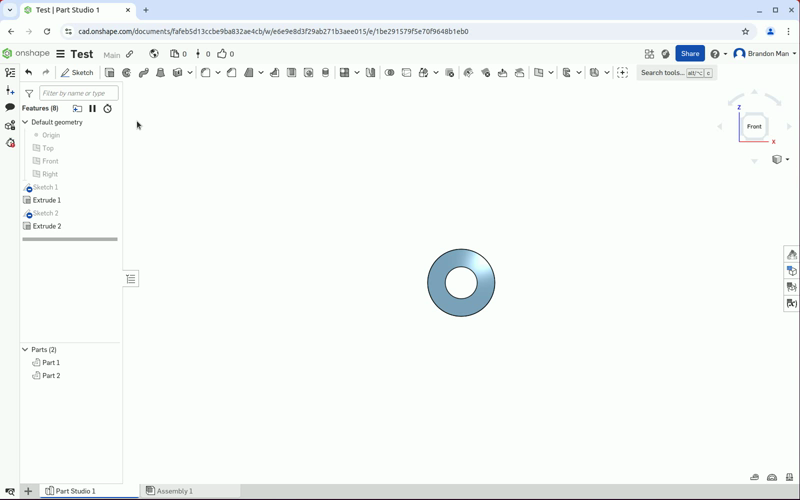
key(shift+h)
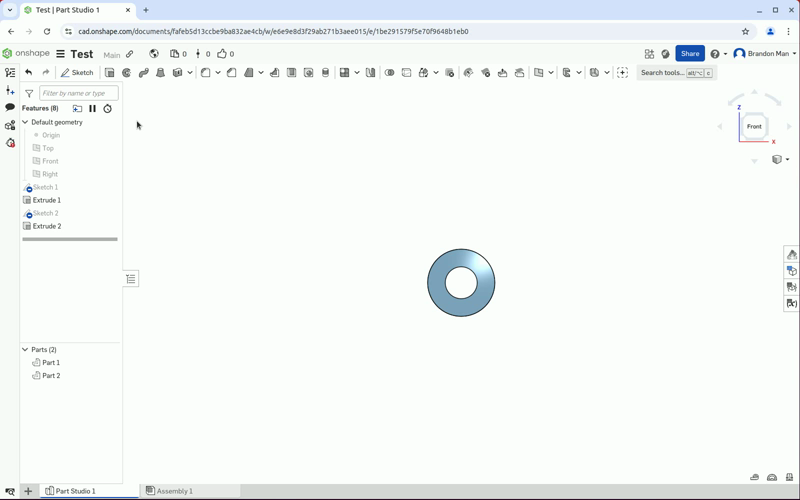
key(shift+h)
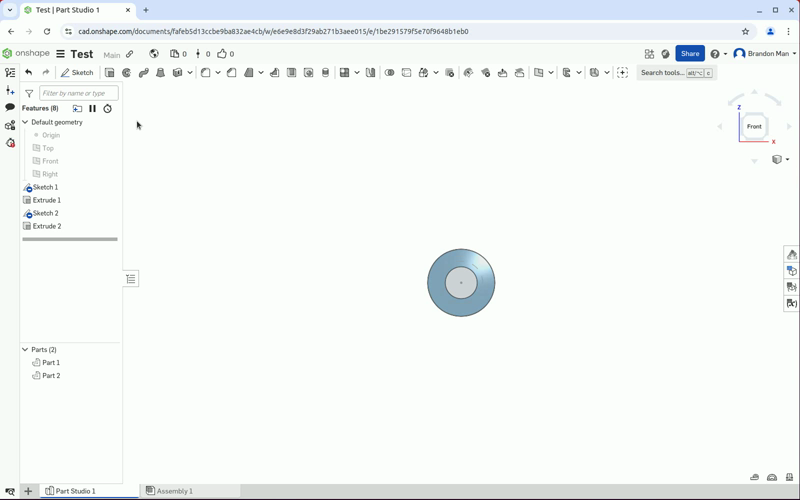
key(shift+7)
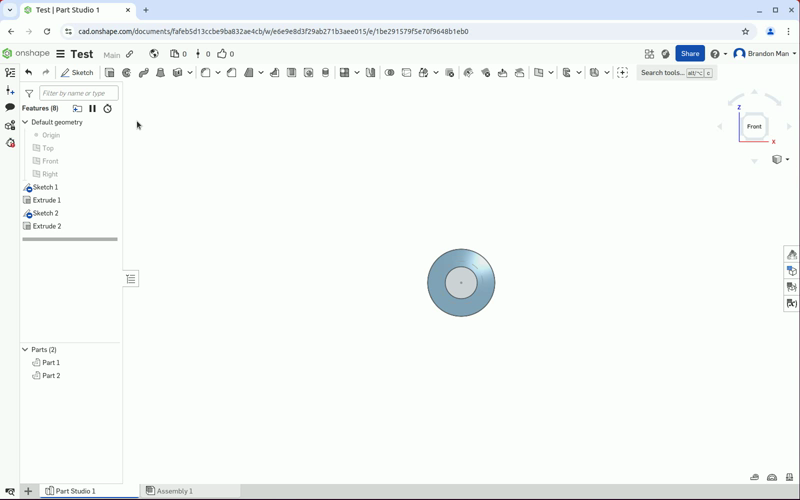
key(left, 2)
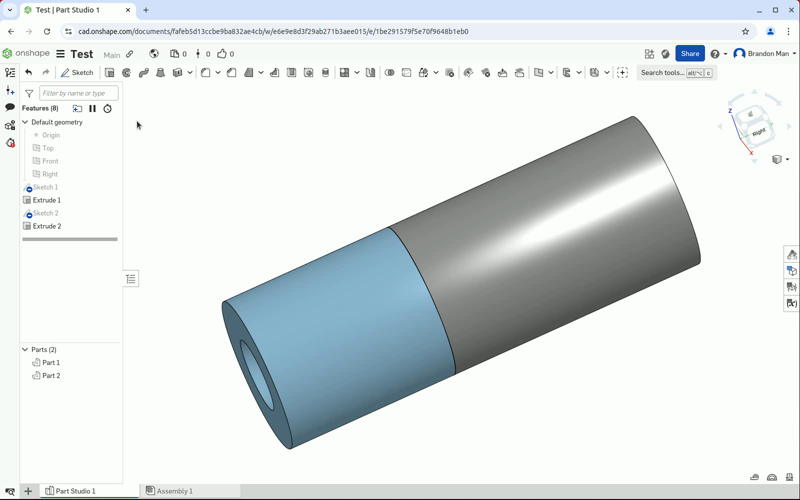
key(down, 2)
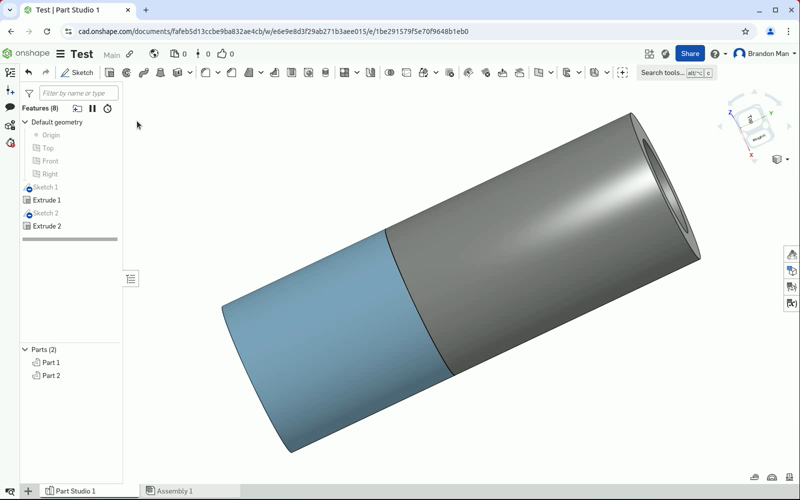
key(up, 2)
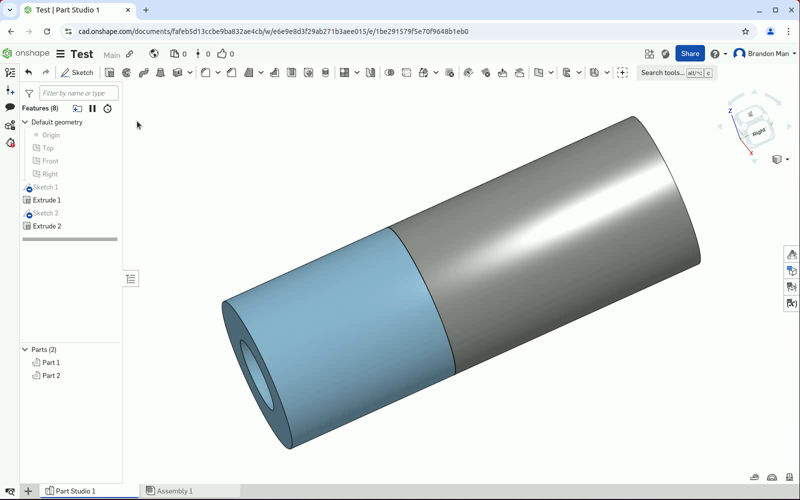
key(right, 2)
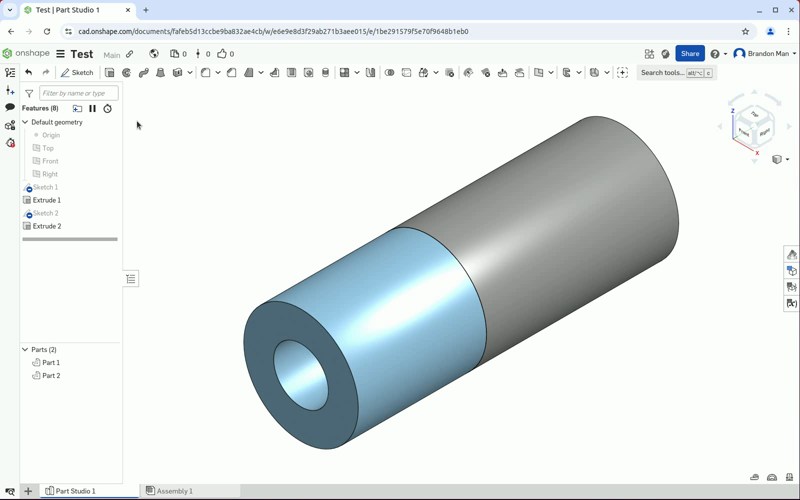
mouse_move(73, 189)
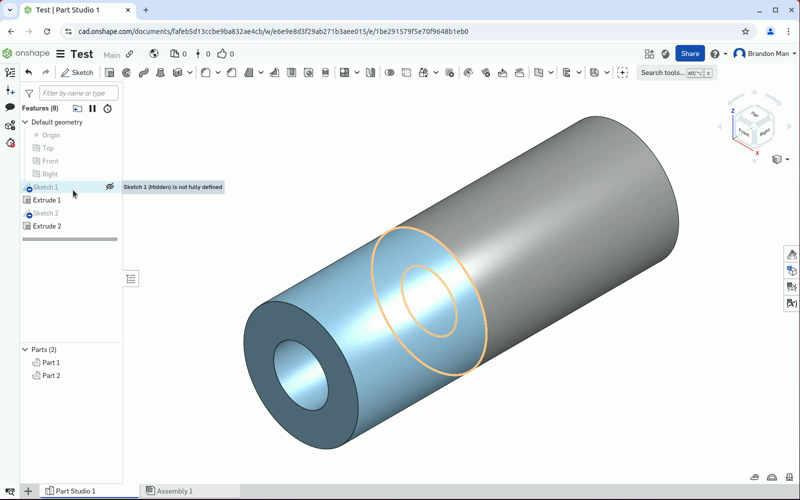
click(73, 189)